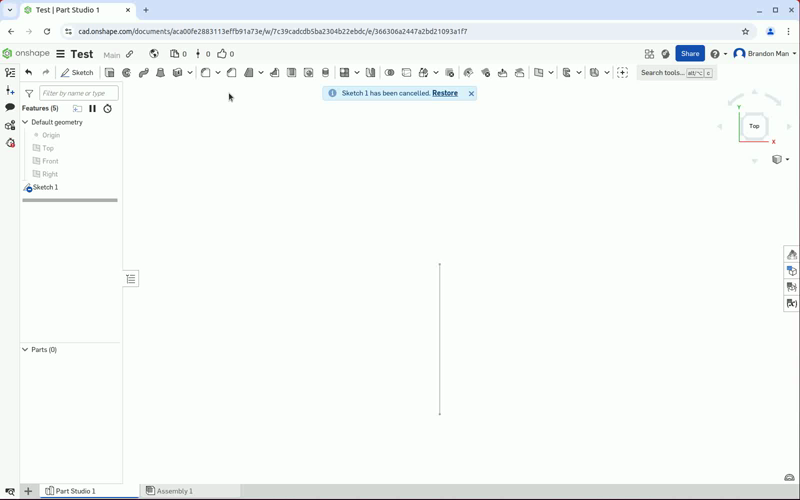
key(shift+h)
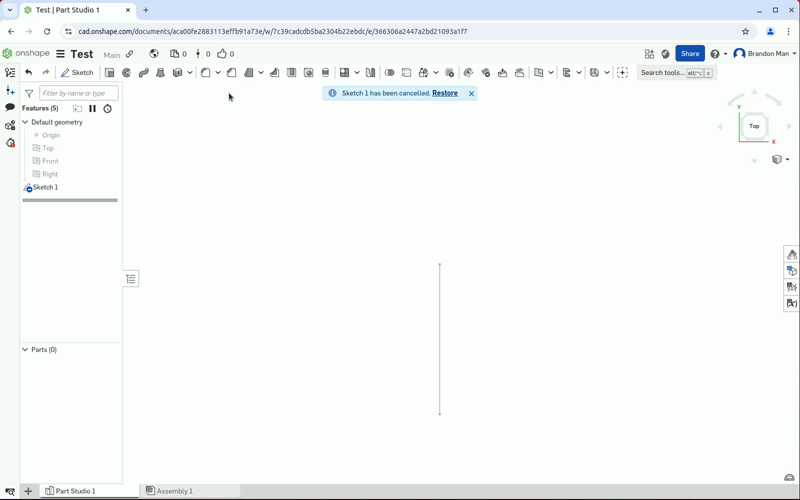
key(shift+s)
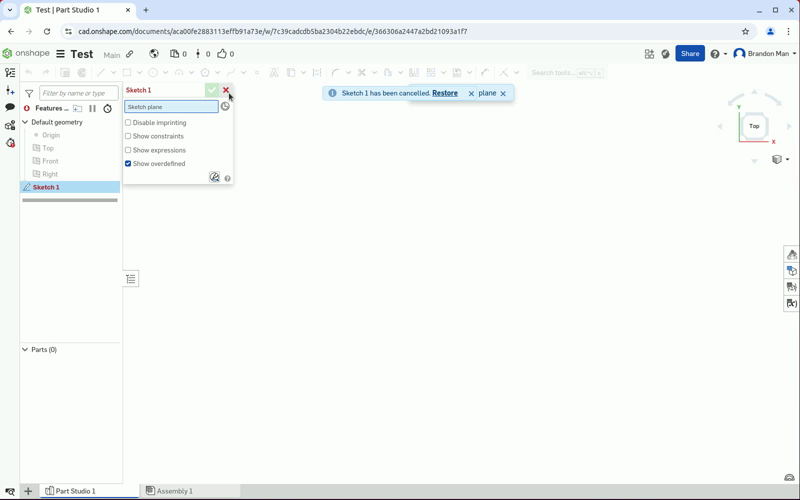
mouse_move(73, 150)
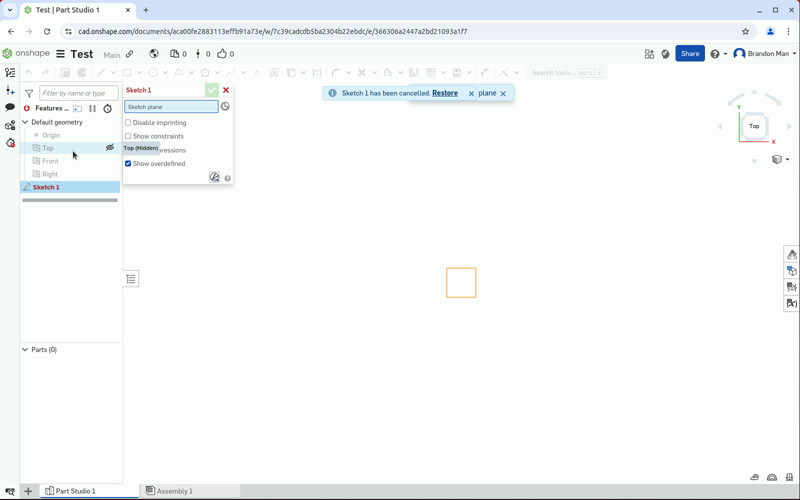
click(73, 150)
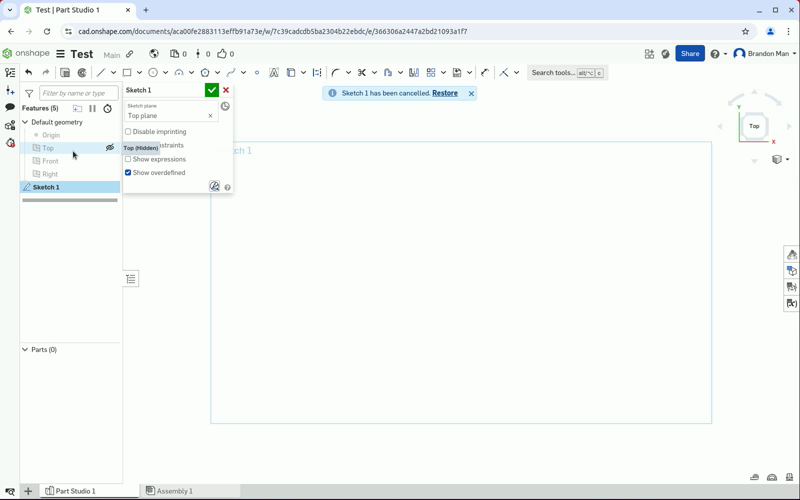
mouse_move(73, 352)
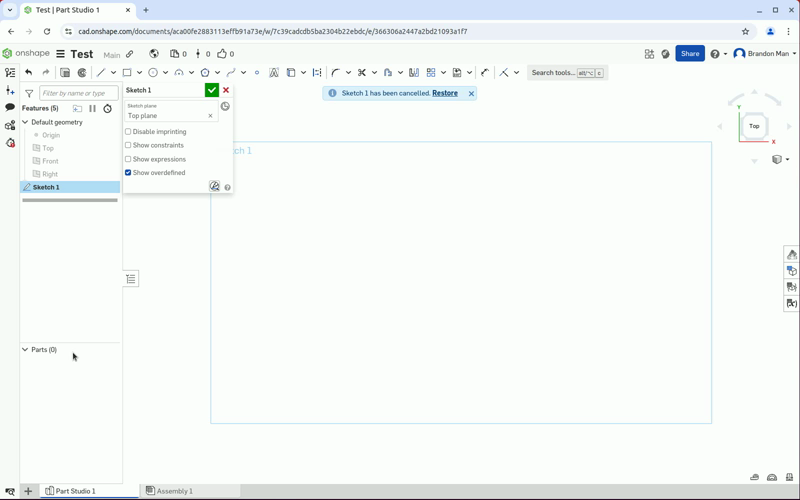
key(y)
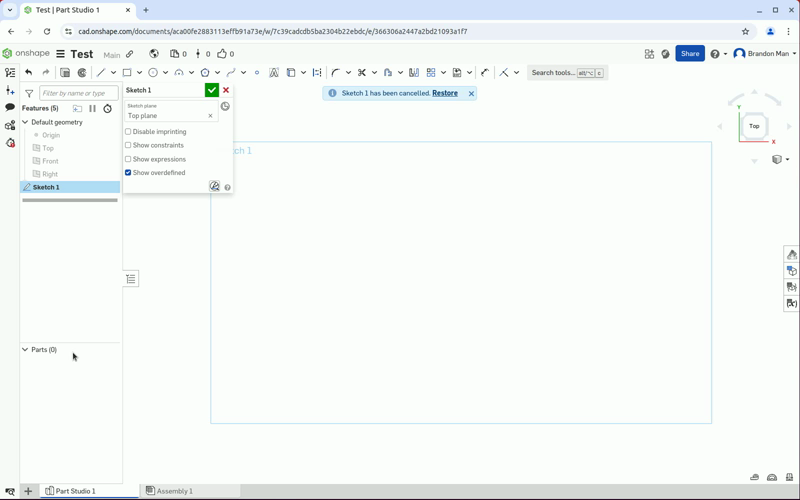
key(l)
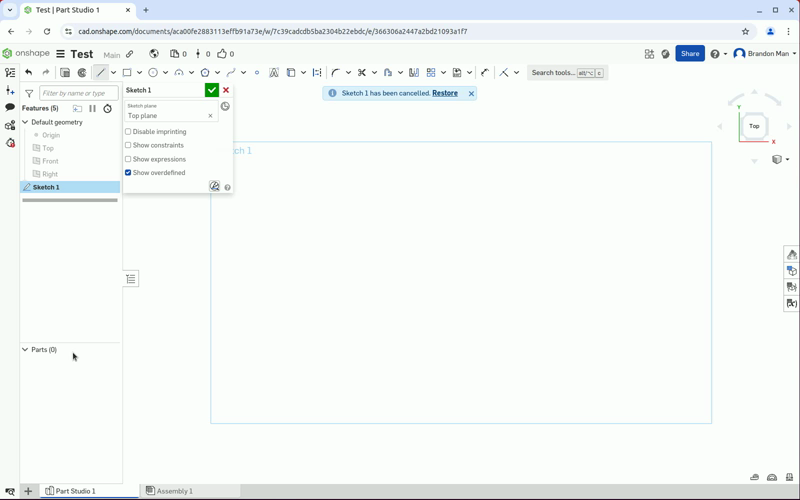
key_down(shift)
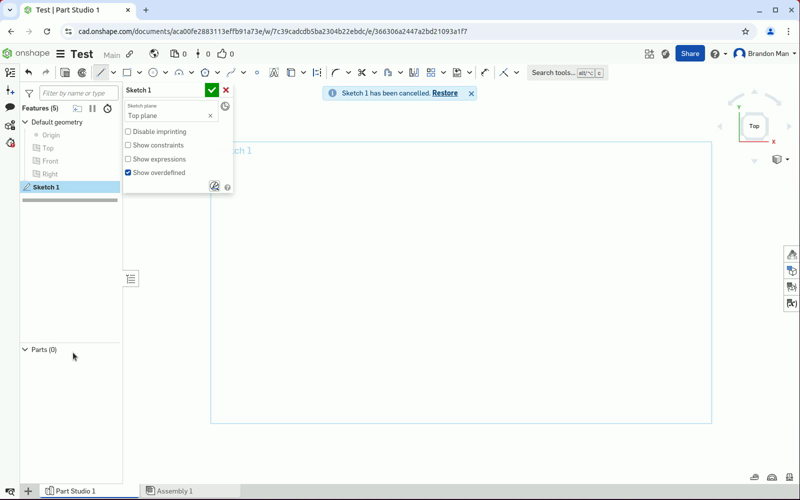
mouse_move(377, 395)
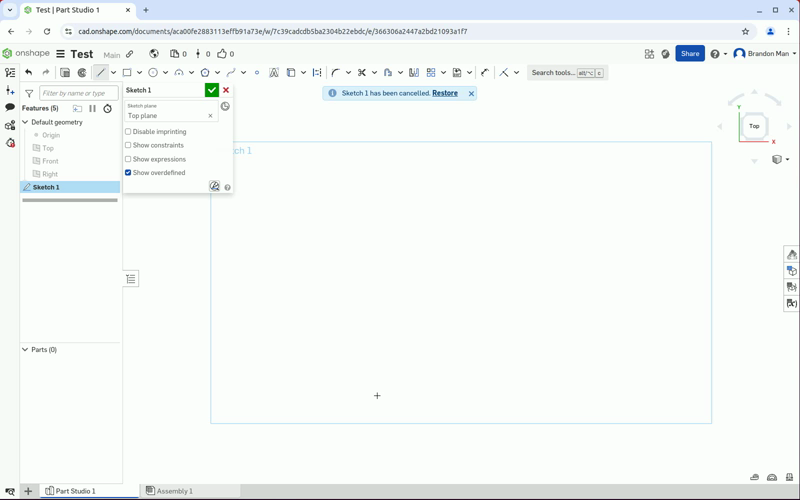
click(377, 395)
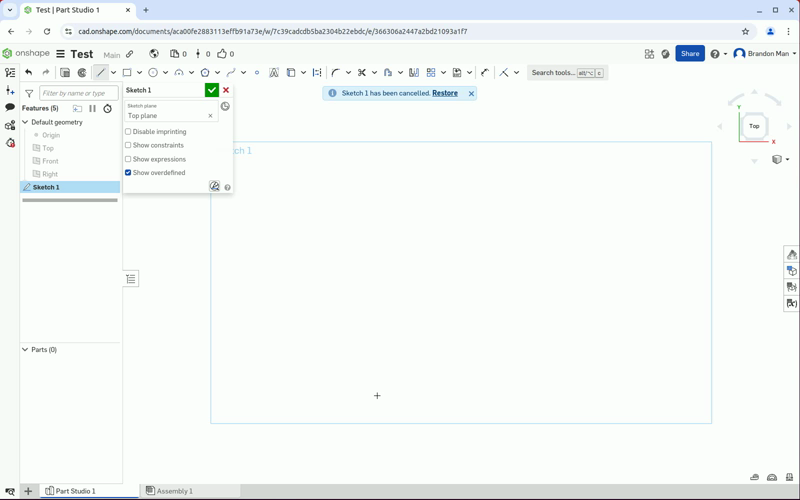
key_up(shift)
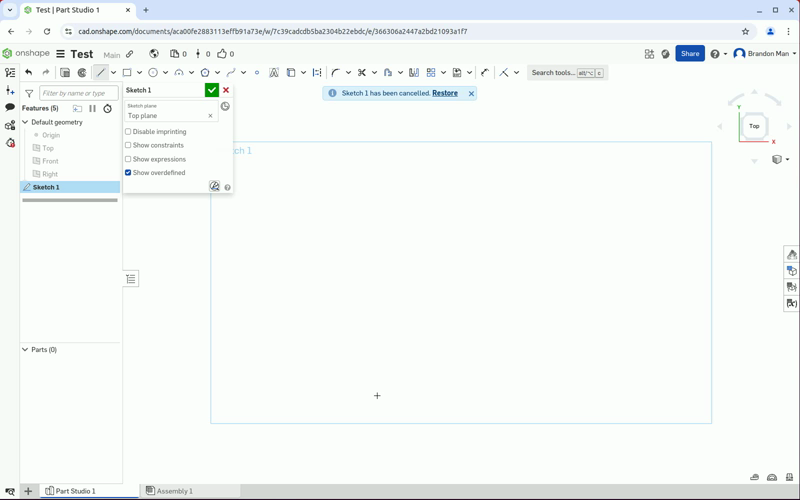
key_down(shift)
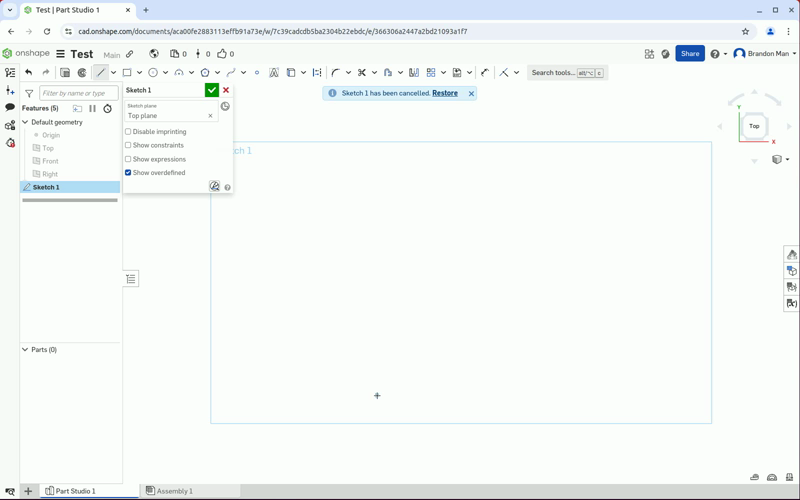
mouse_move(542, 395)
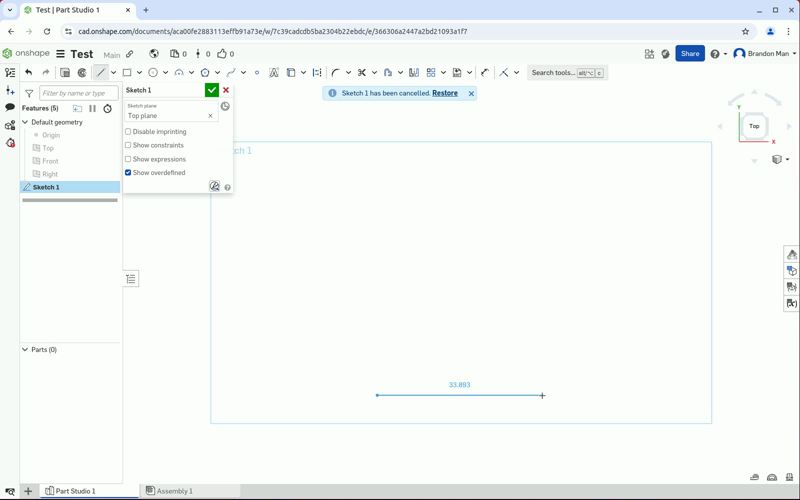
click(542, 395)
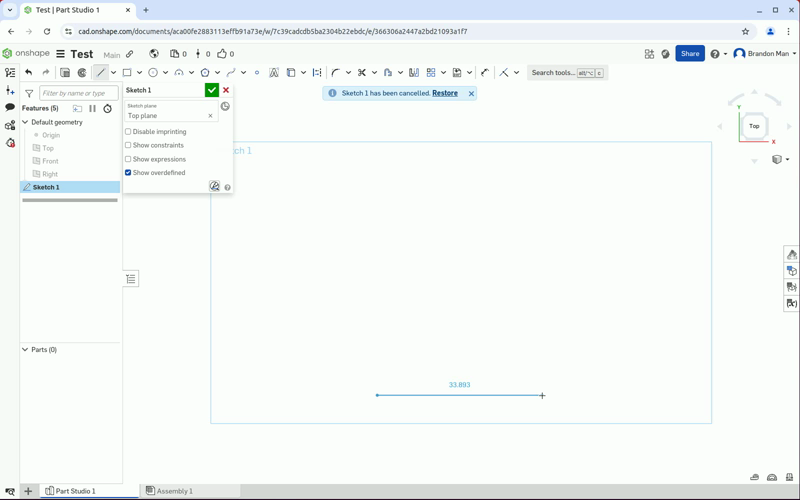
key_up(shift)
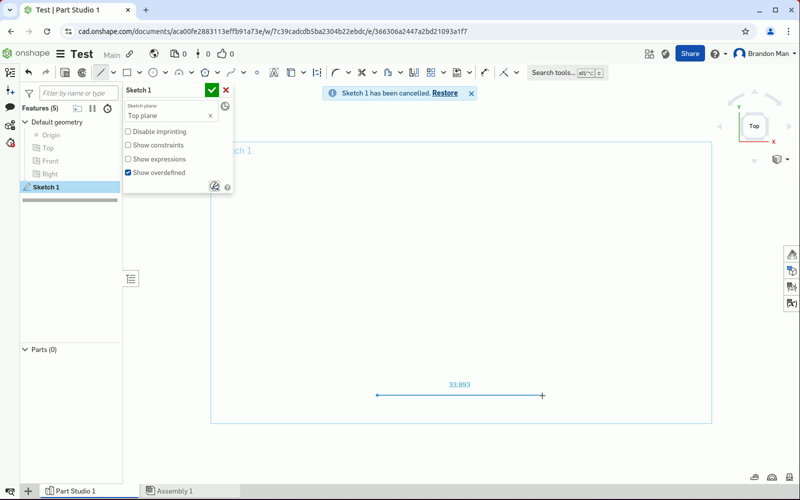
key_down(shift)
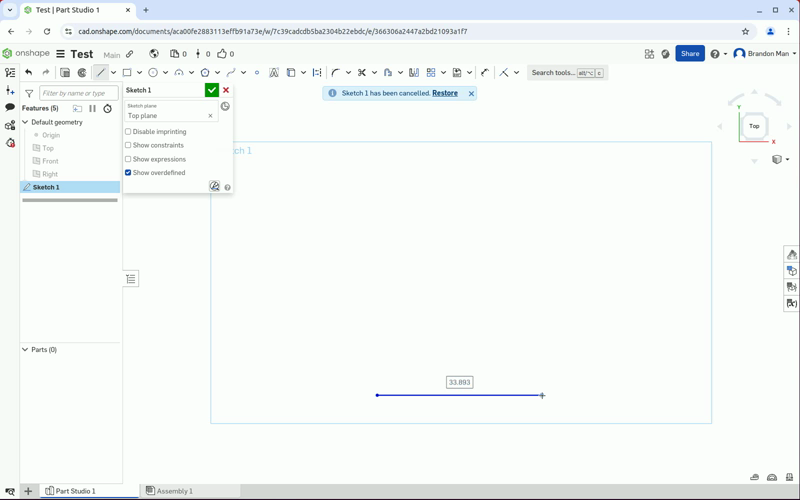
mouse_move(542, 171)
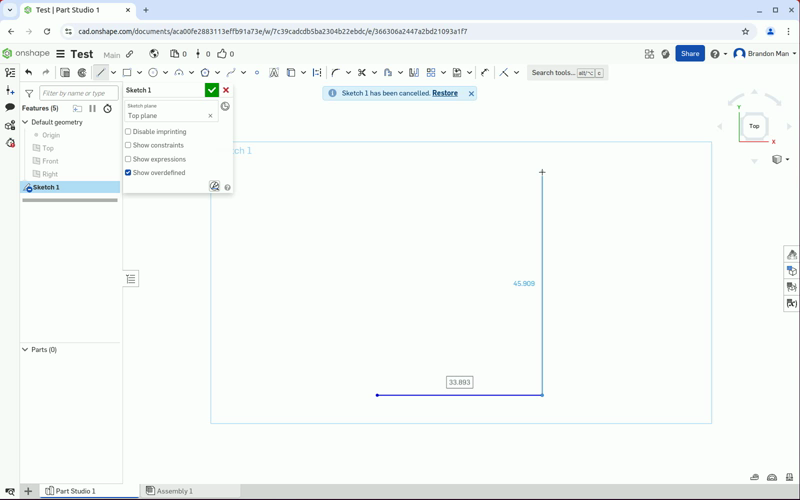
click(542, 171)
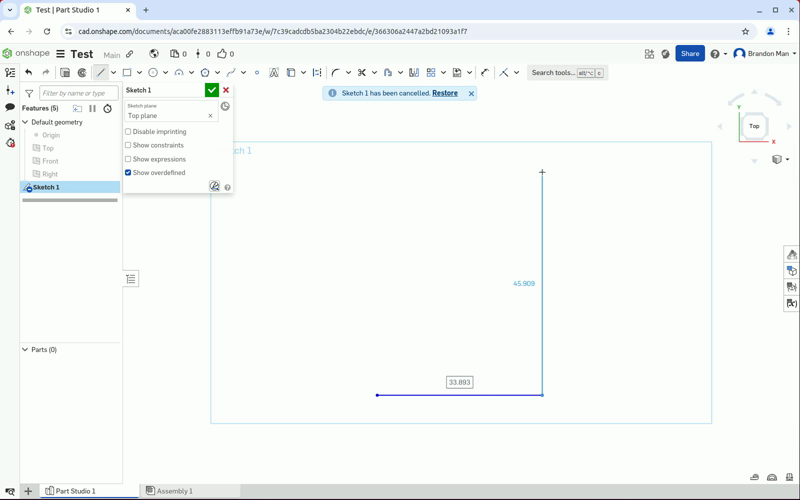
key_up(shift)
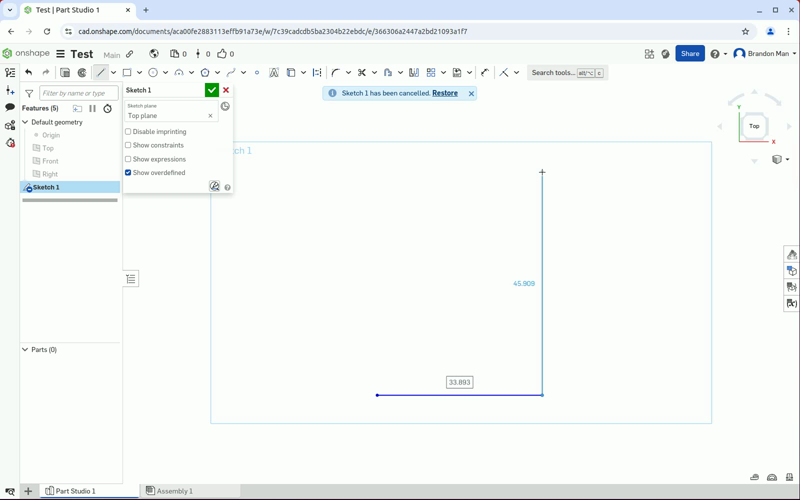
key_down(shift)
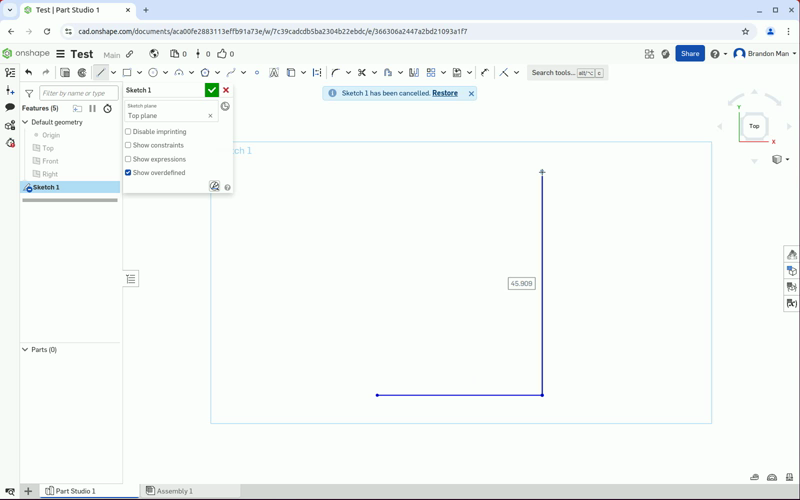
mouse_move(377, 171)
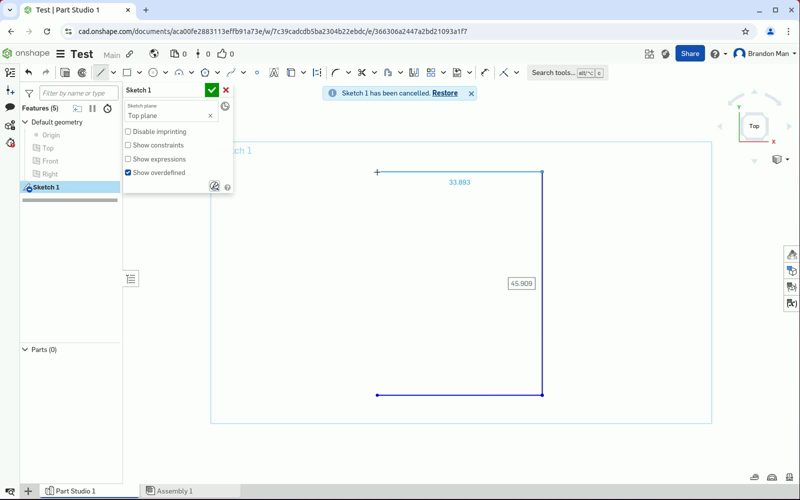
click(377, 171)
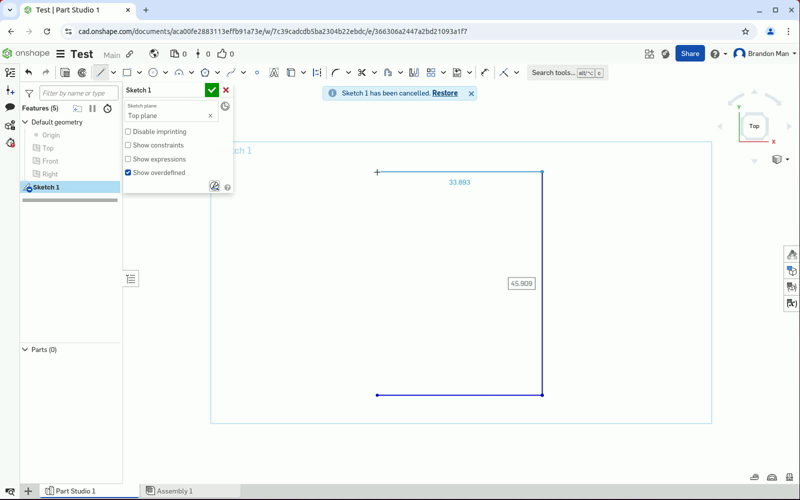
key_up(shift)
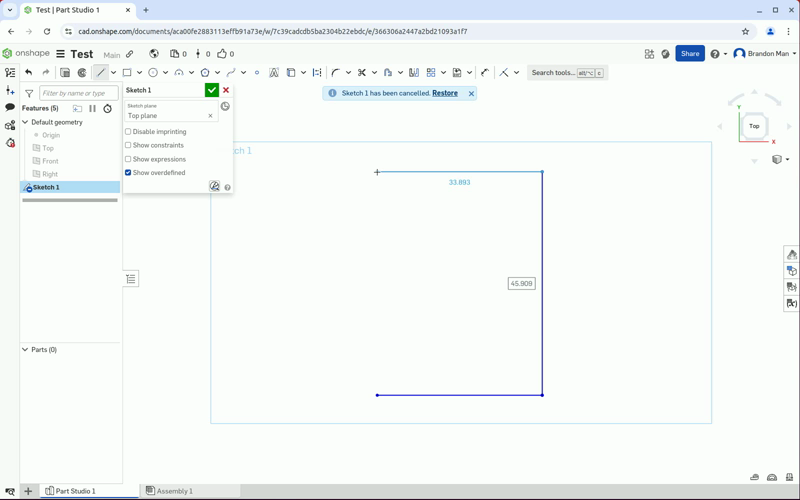
key_down(shift)
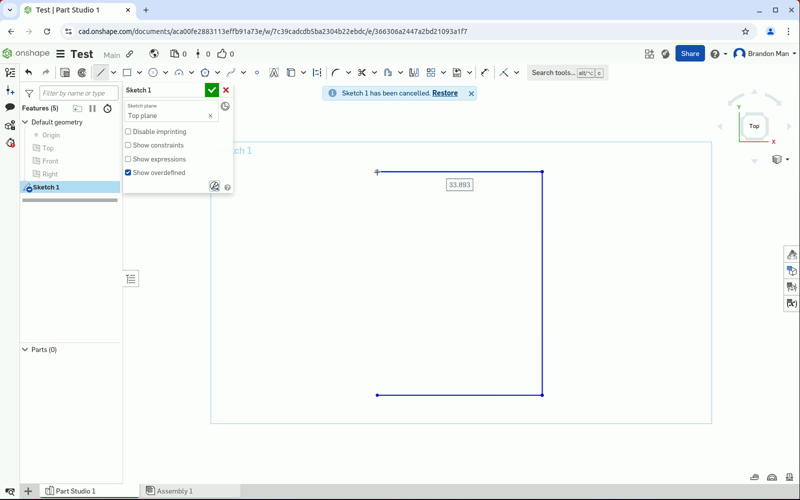
mouse_move(377, 395)
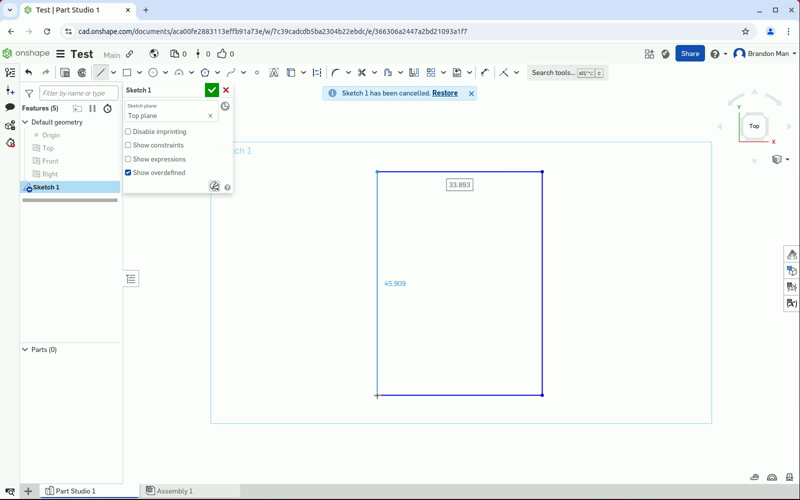
key_up(shift)
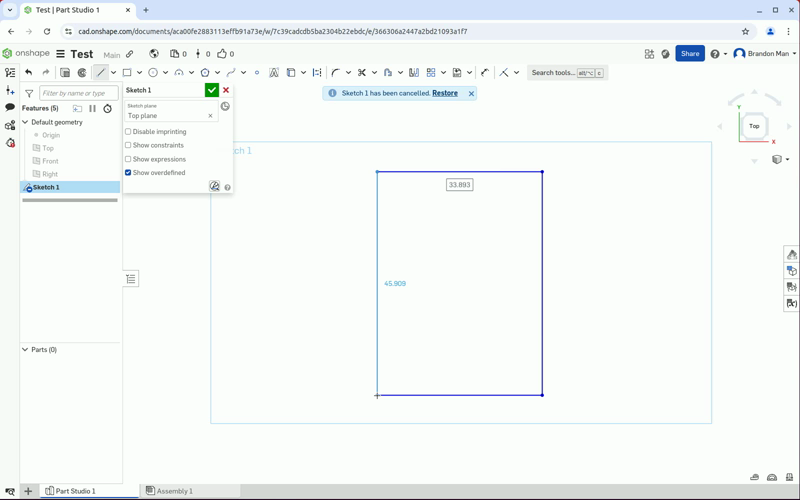
click(377, 395)
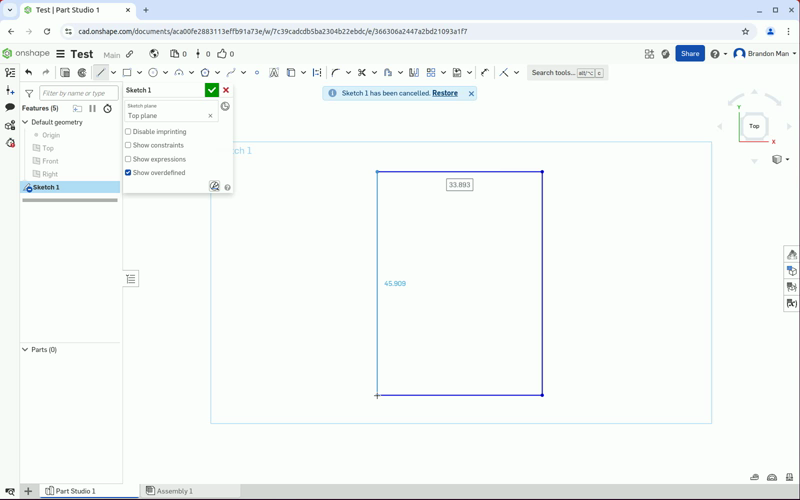
key(esc)
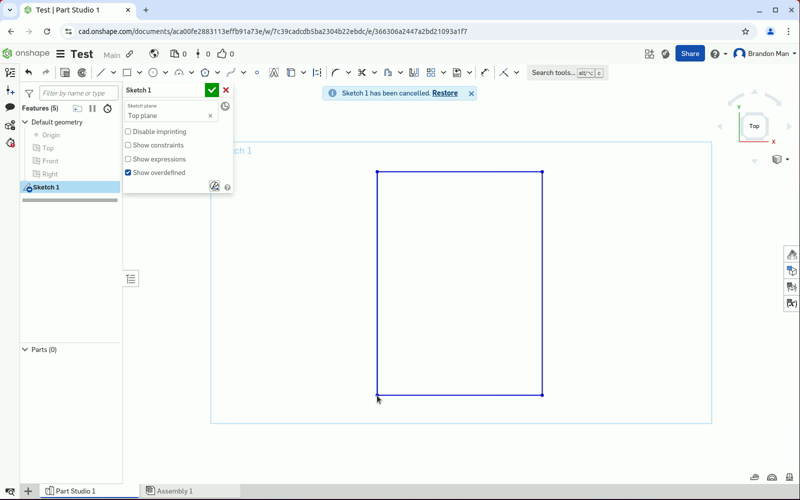
mouse_move(452, 360)
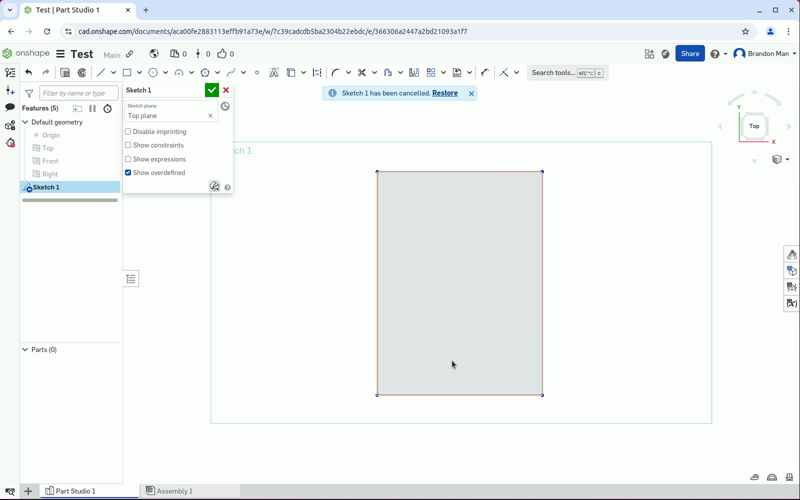
click(452, 360)
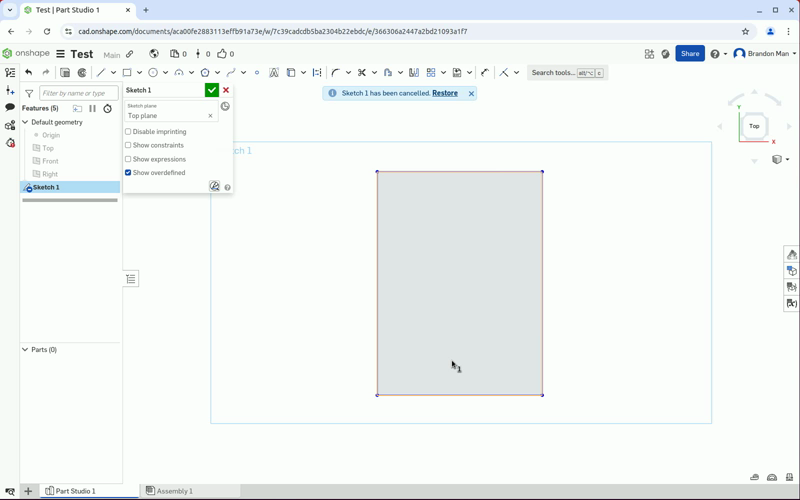
mouse_move(73, 352)
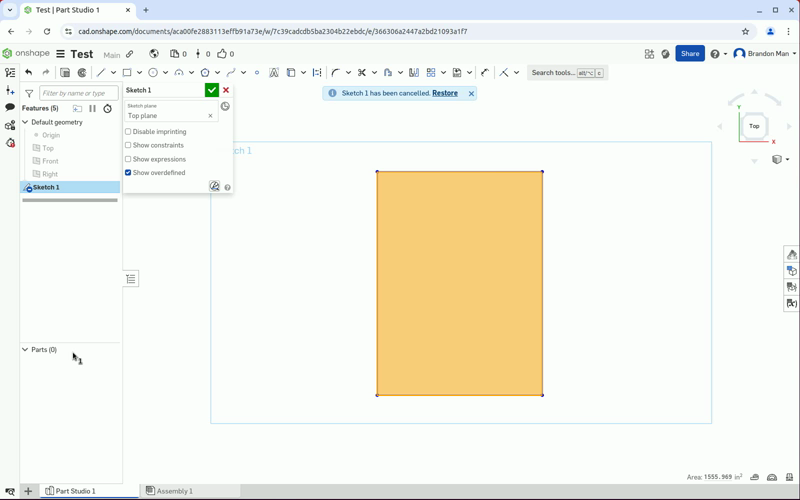
key(shift+y)
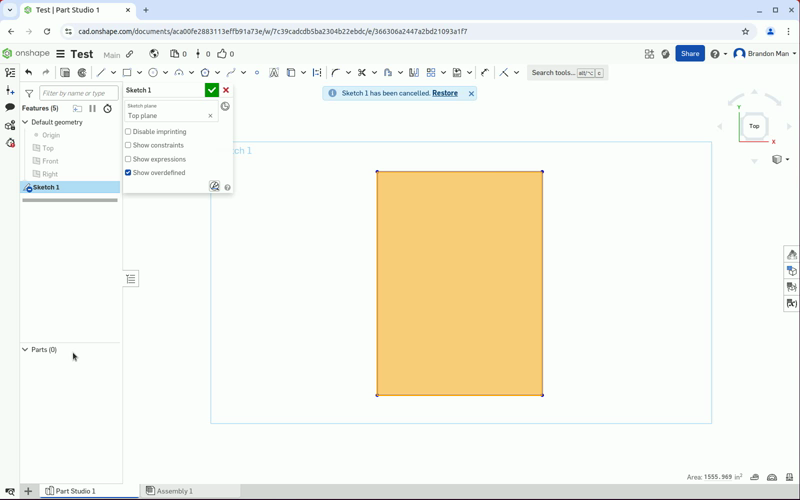
key(shift+e)
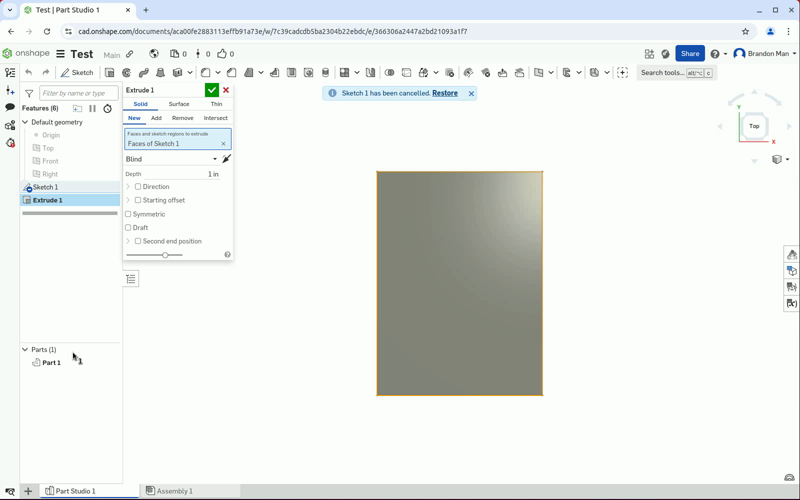
mouse_move(143, 106)
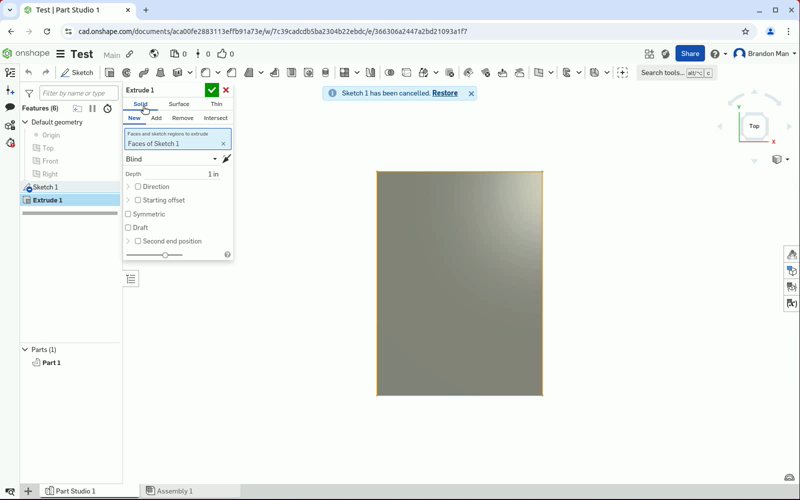
click(143, 106)
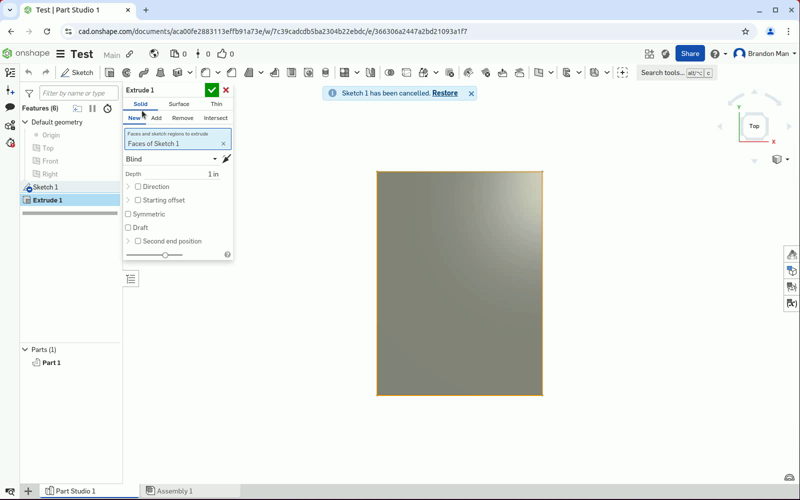
mouse_move(137, 120)
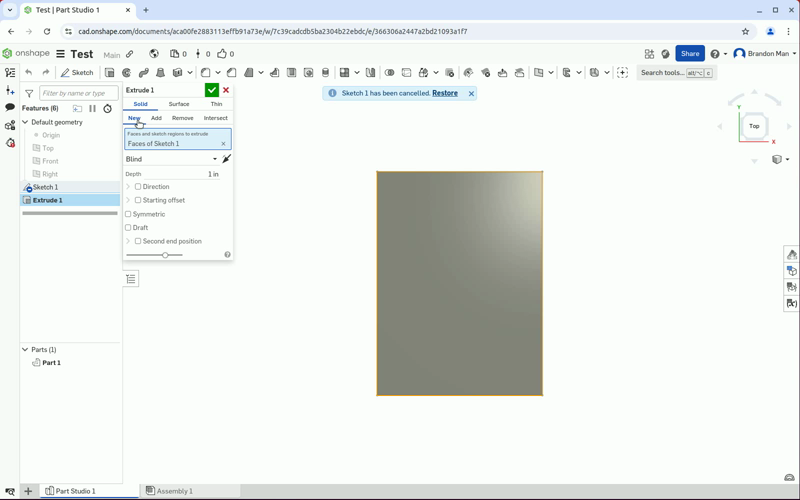
click(137, 120)
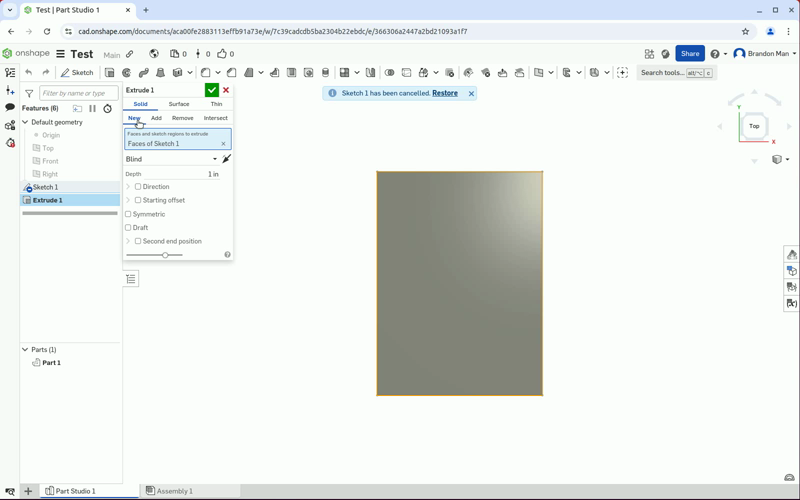
key(tab, 4)
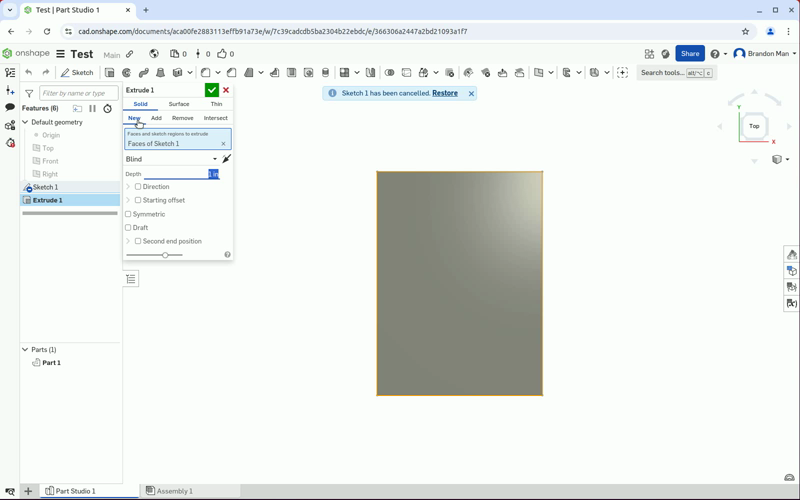
text(10.11)
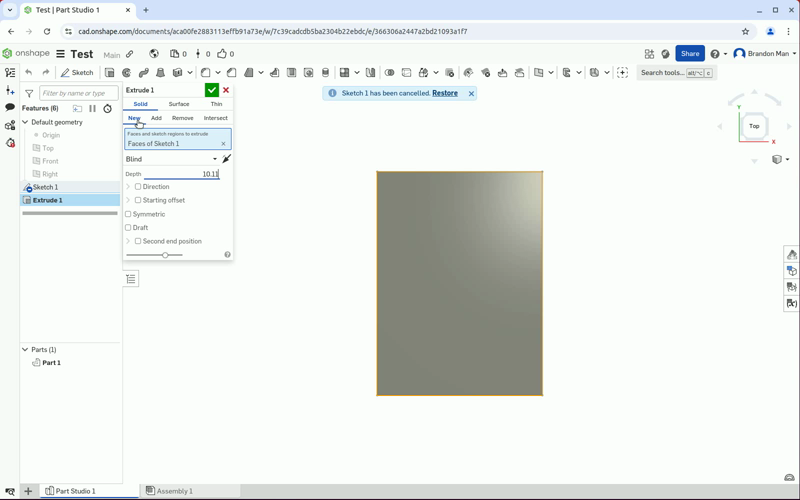
key(enter)
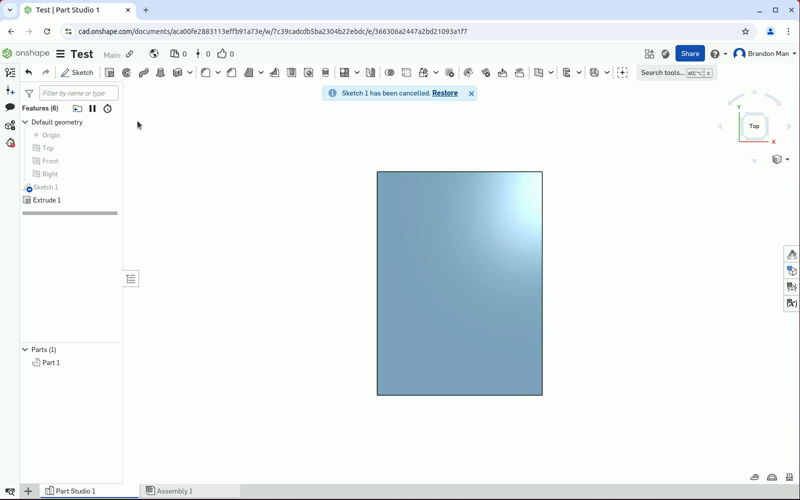
key(shift+h)
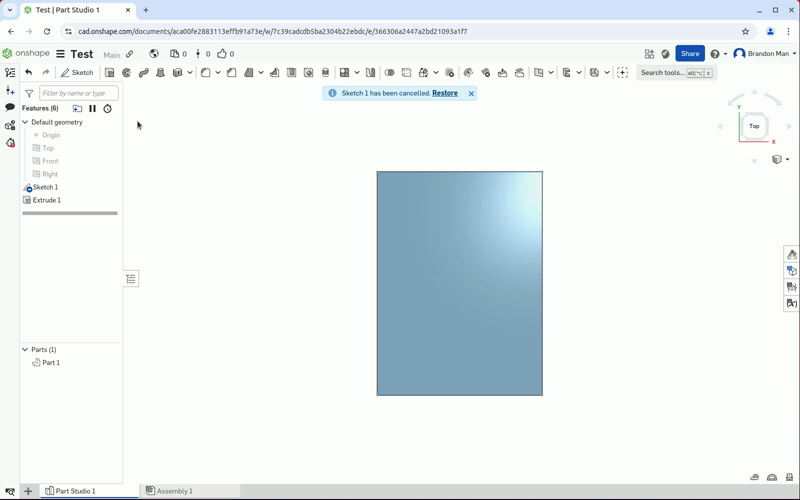
key(shift+h)
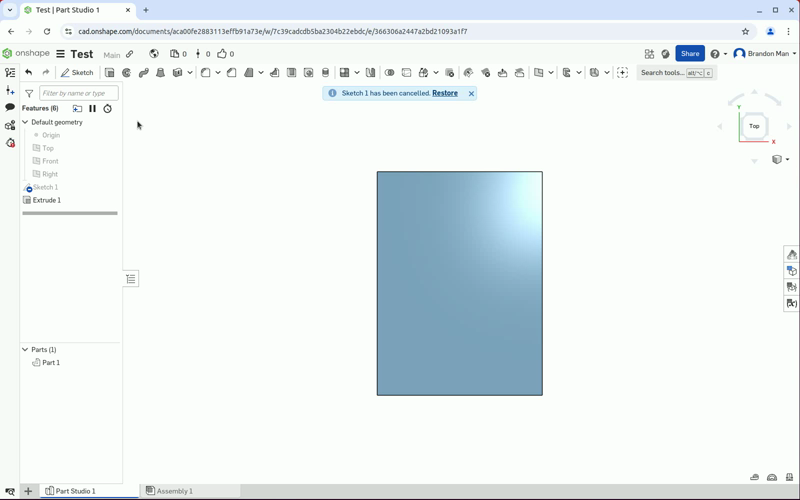
mouse_move(73, 189)
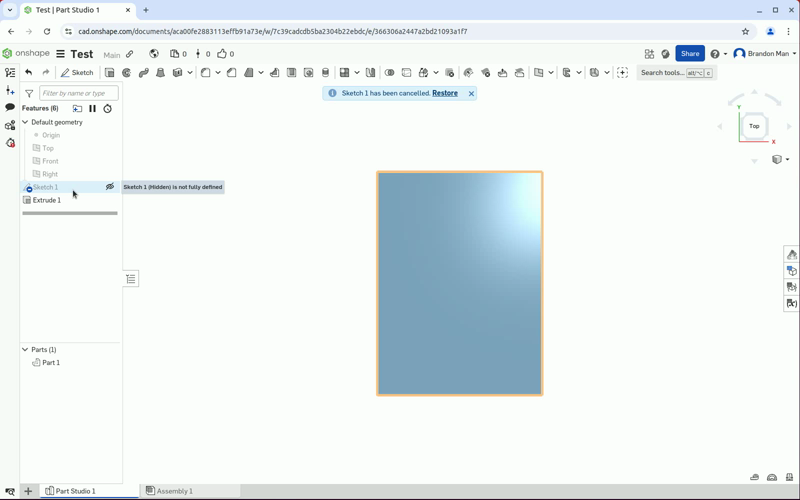
click(73, 189)
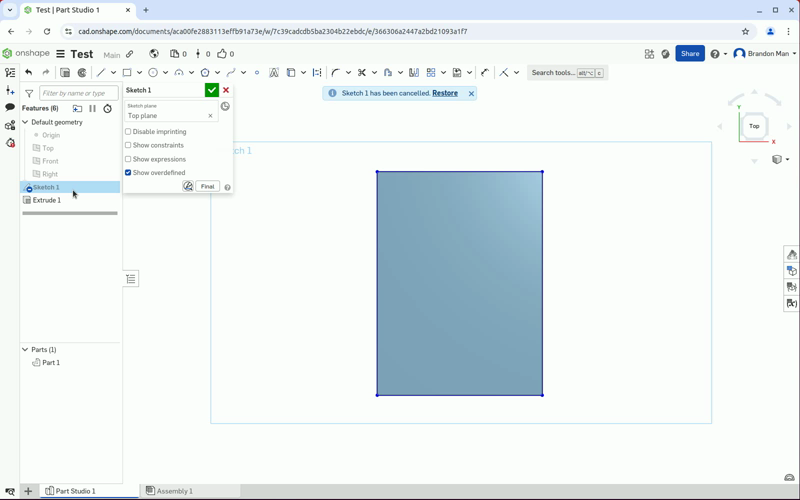
mouse_move(229, 92)
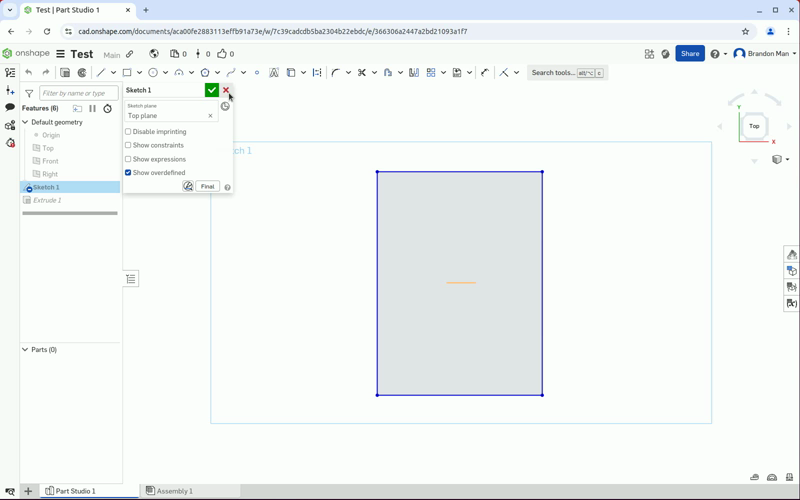
click(229, 92)
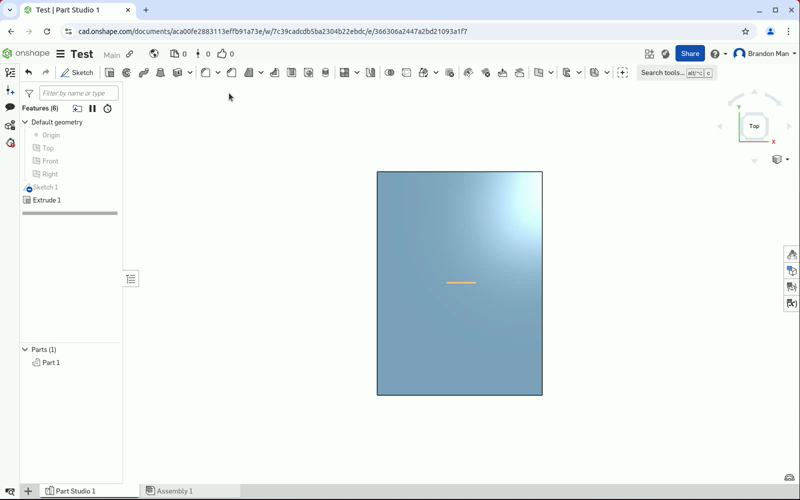
mouse_move(541, 75)
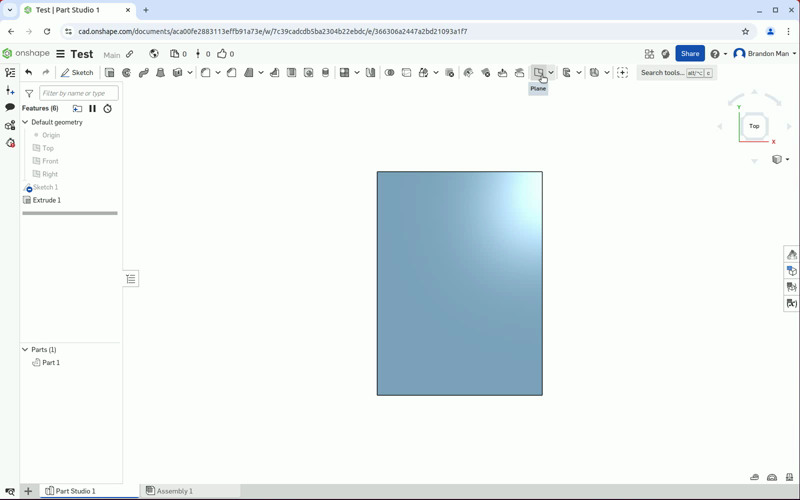
click(541, 75)
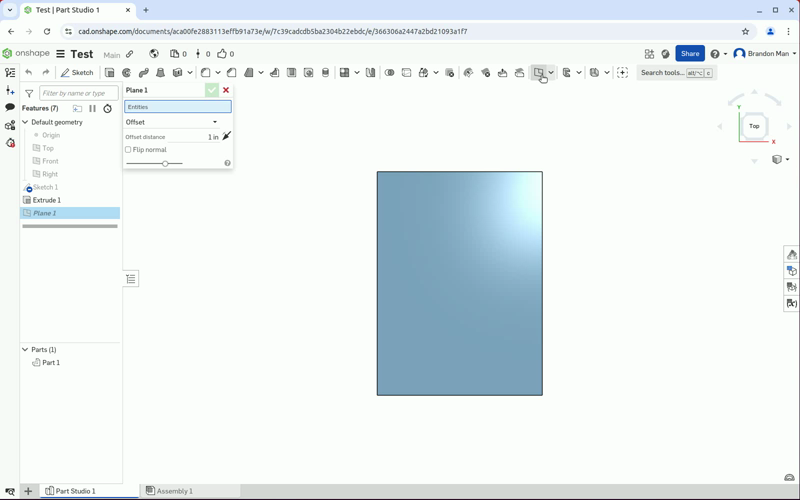
mouse_move(73, 150)
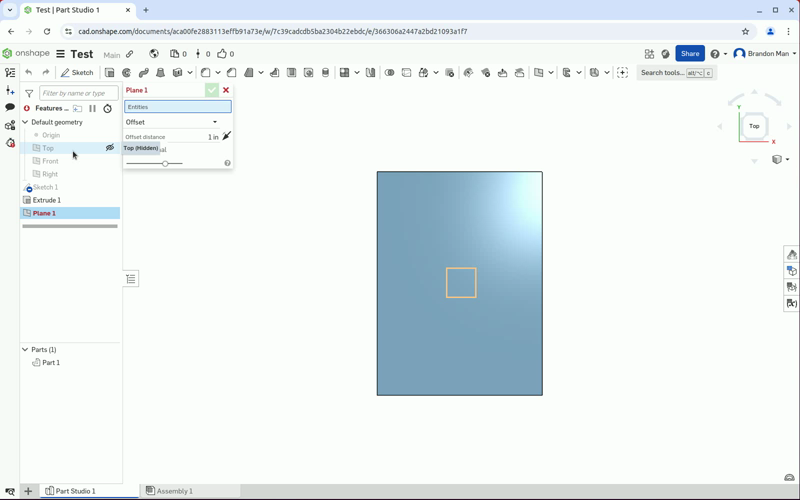
click(73, 150)
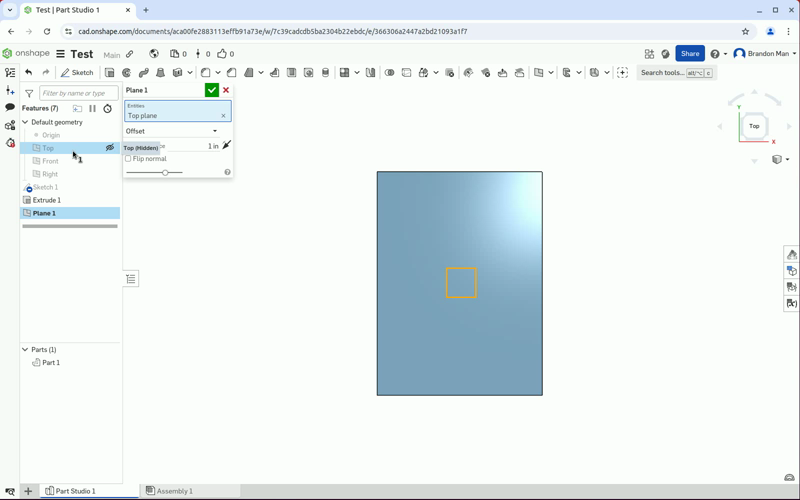
key(tab, 2)
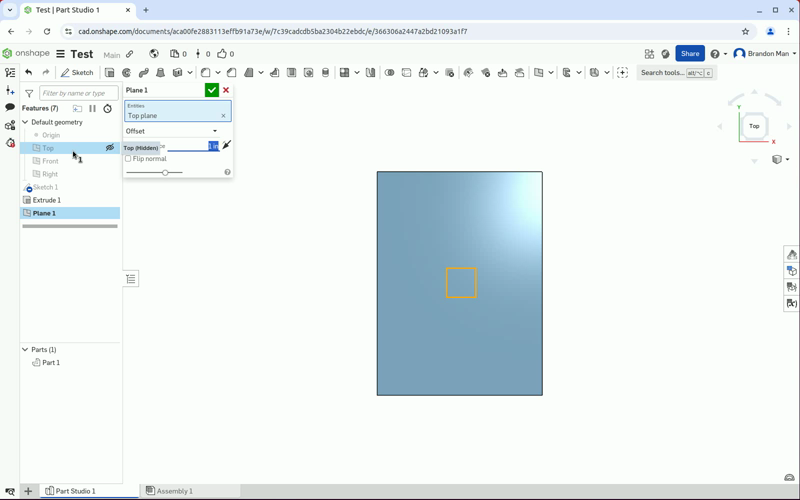
text(10.106)
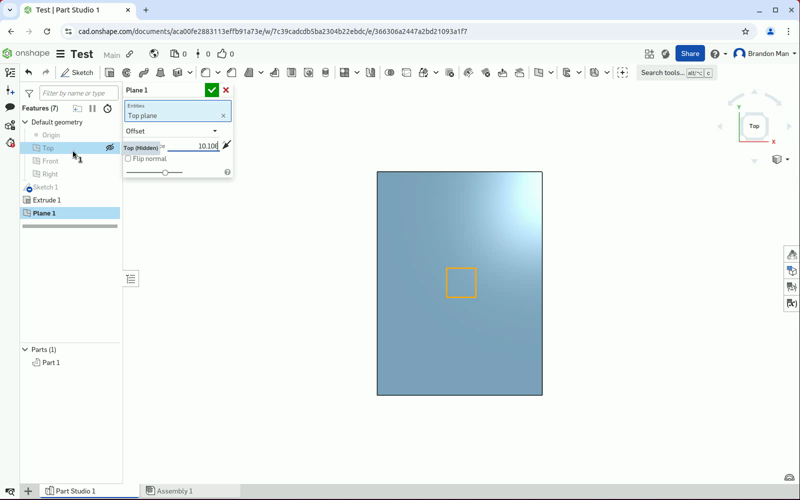
key(enter, 2)
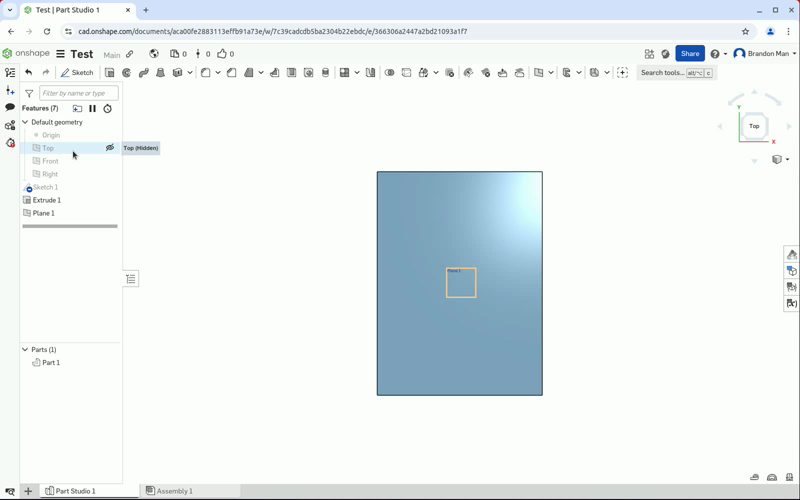
key(shift+s)
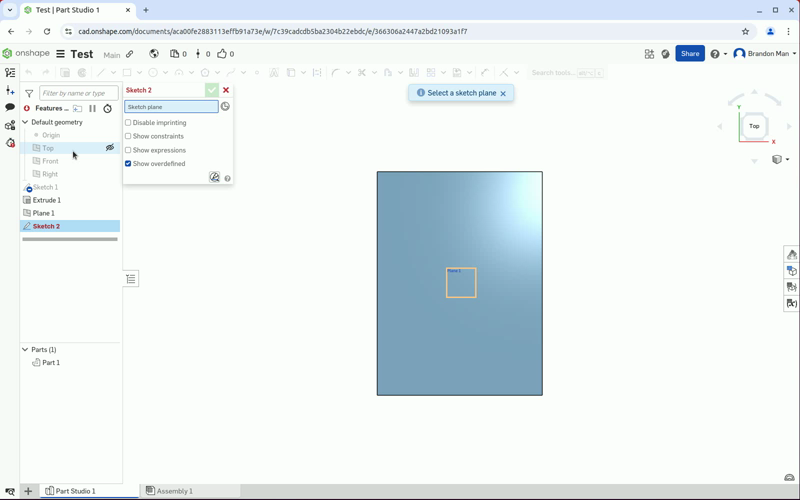
mouse_move(73, 215)
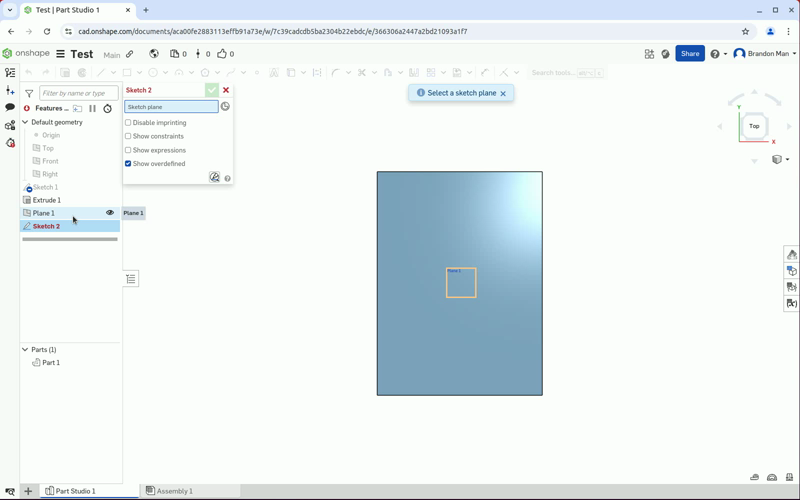
click(73, 215)
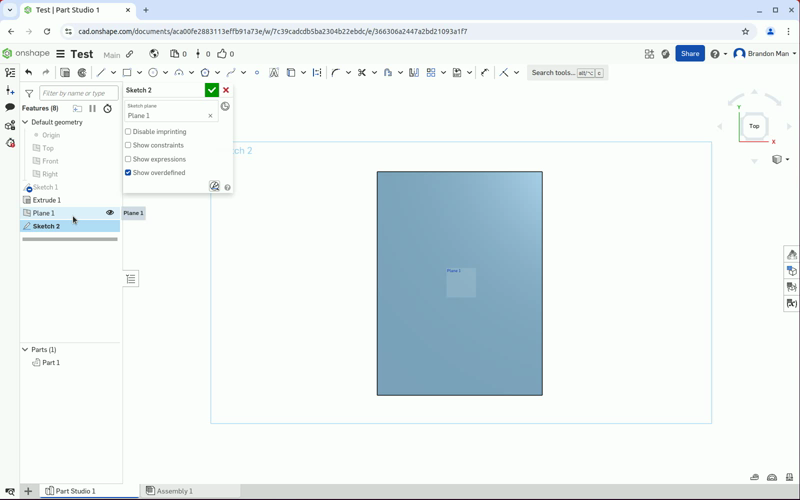
mouse_move(73, 352)
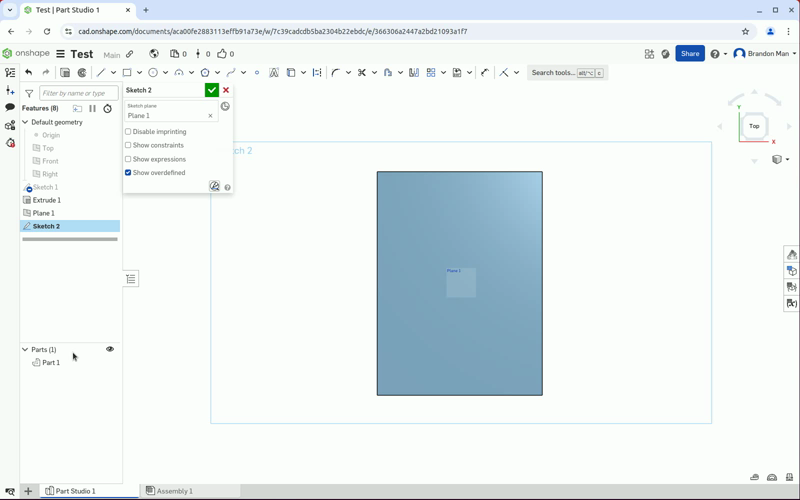
key(y)
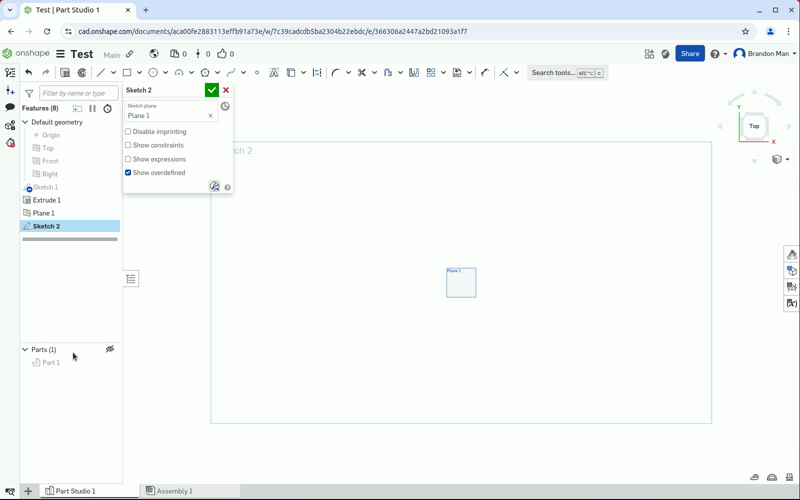
key(l)
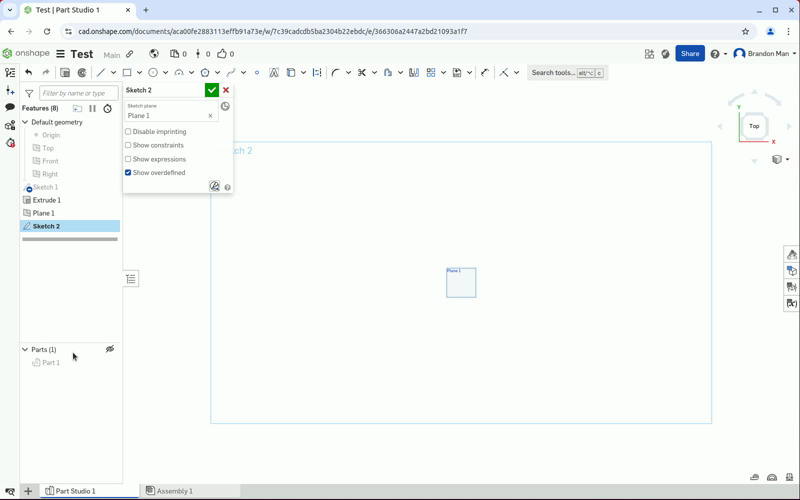
key_down(shift)
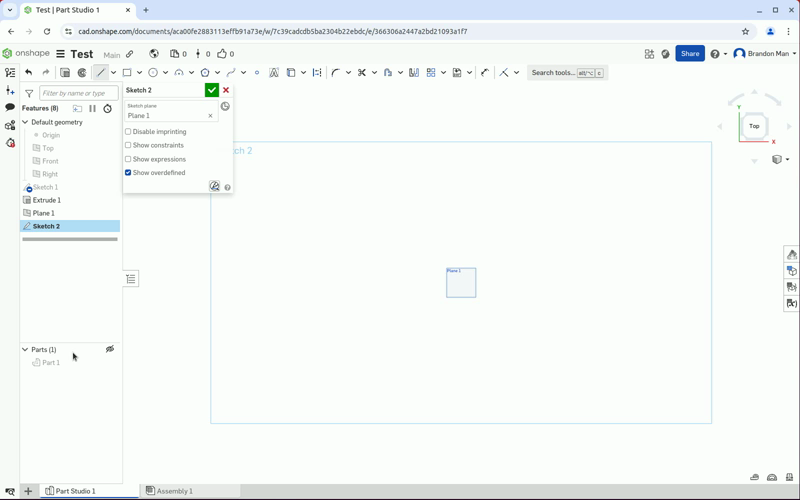
mouse_move(452, 378)
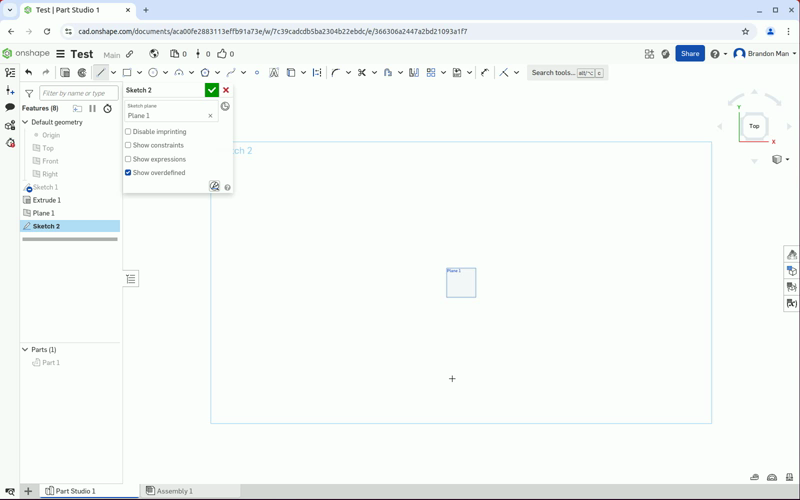
click(452, 378)
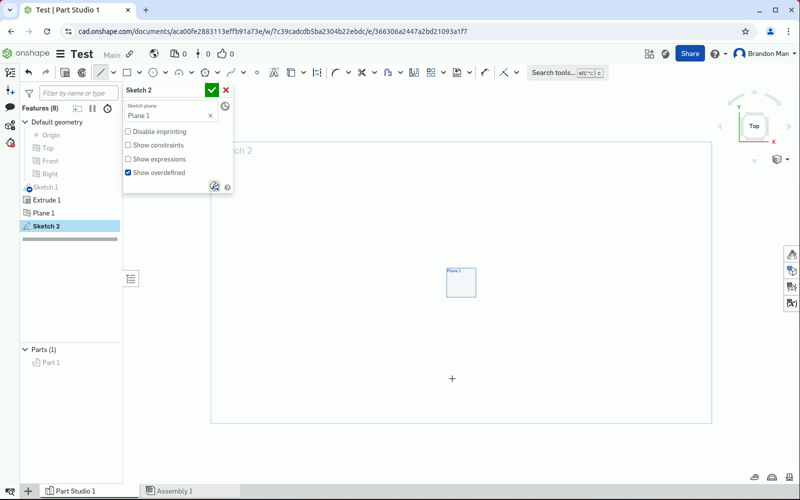
key_up(shift)
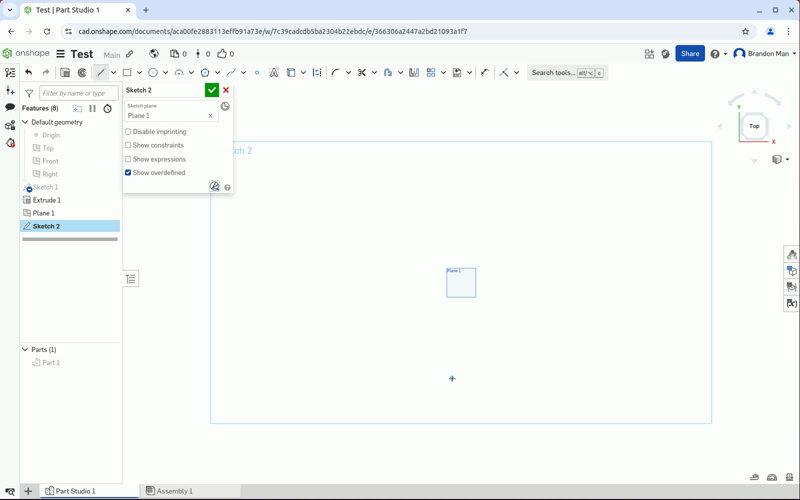
key_down(shift)
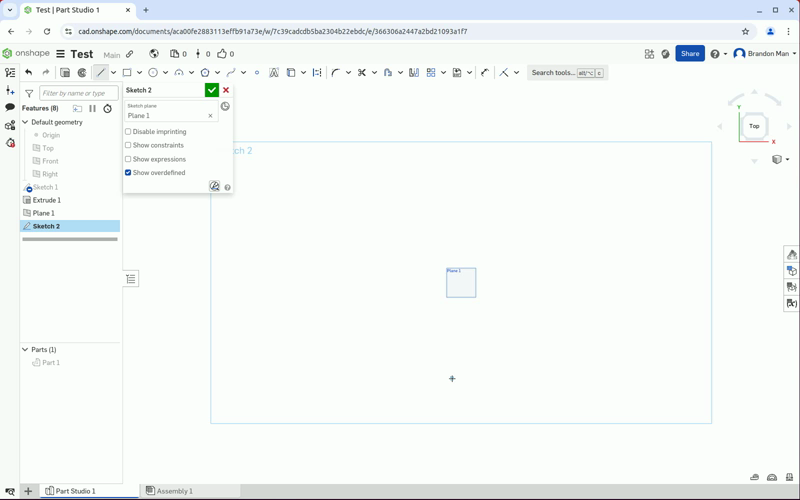
mouse_move(482, 378)
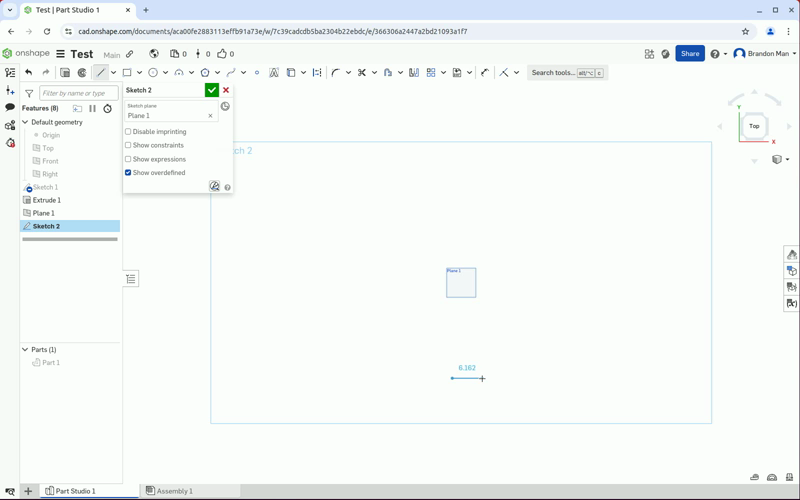
mouse_move(468, 378)
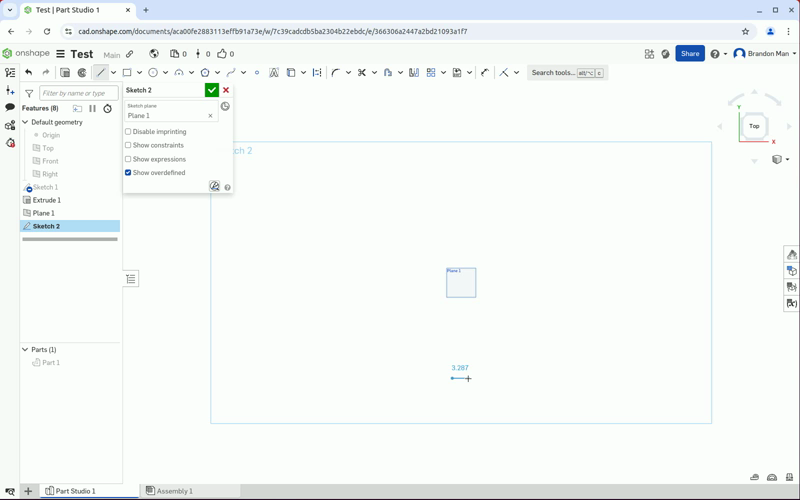
click(468, 378)
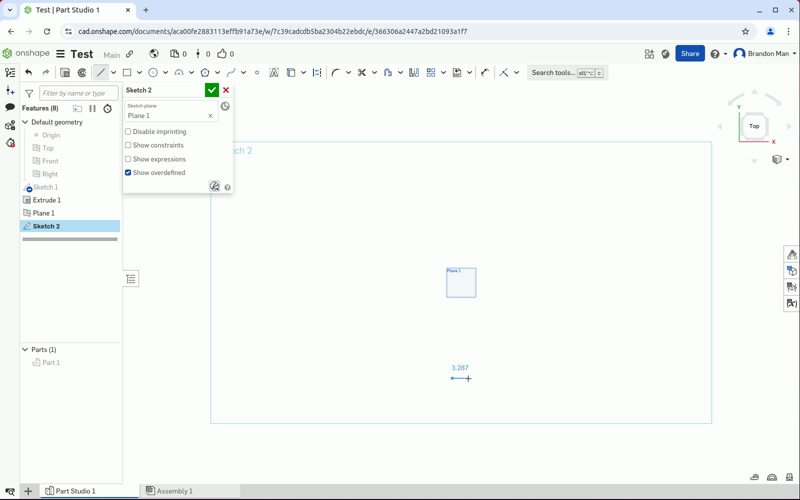
key_up(shift)
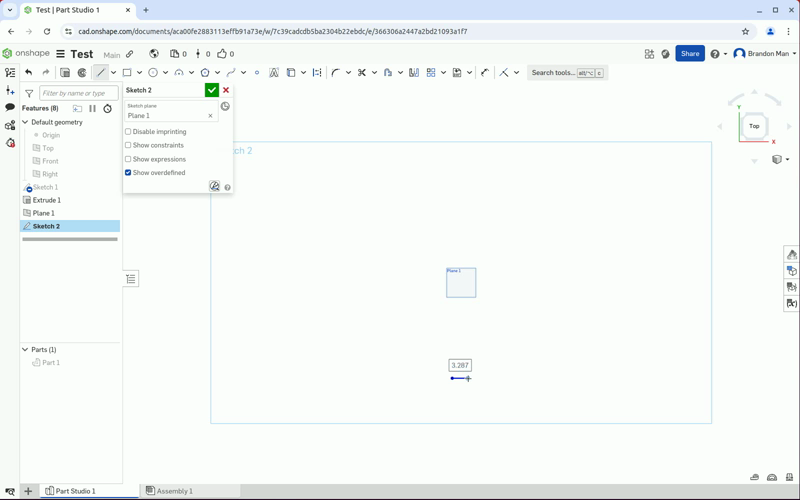
key_down(shift)
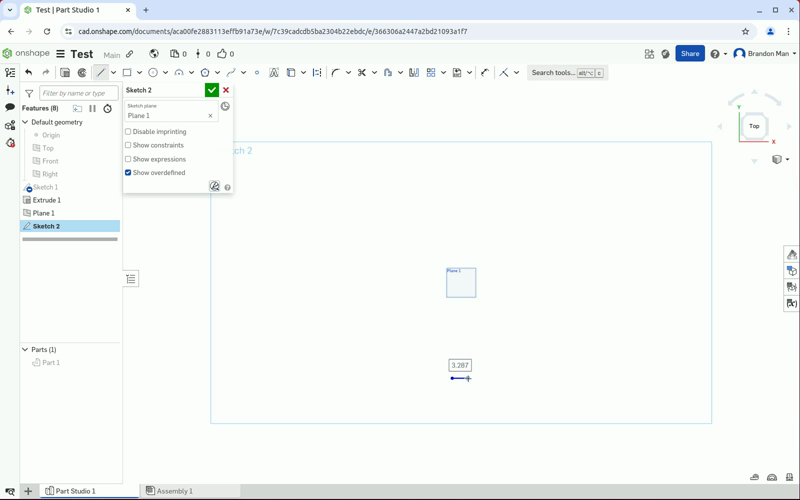
mouse_move(468, 189)
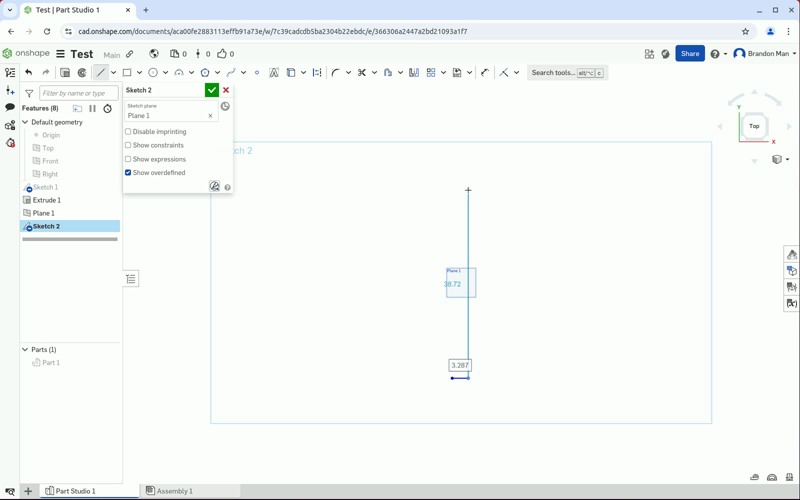
click(468, 189)
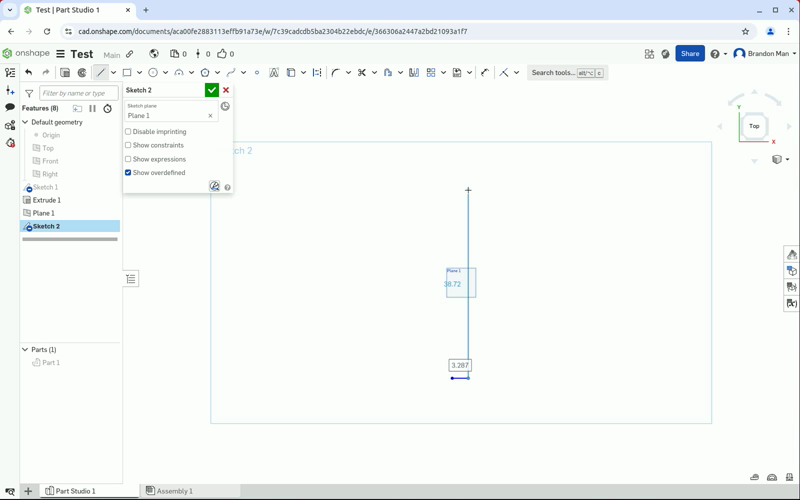
key_up(shift)
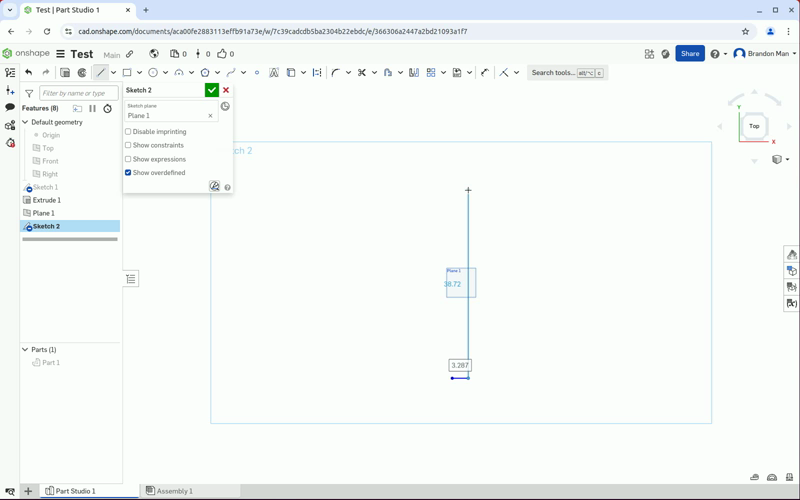
key_down(shift)
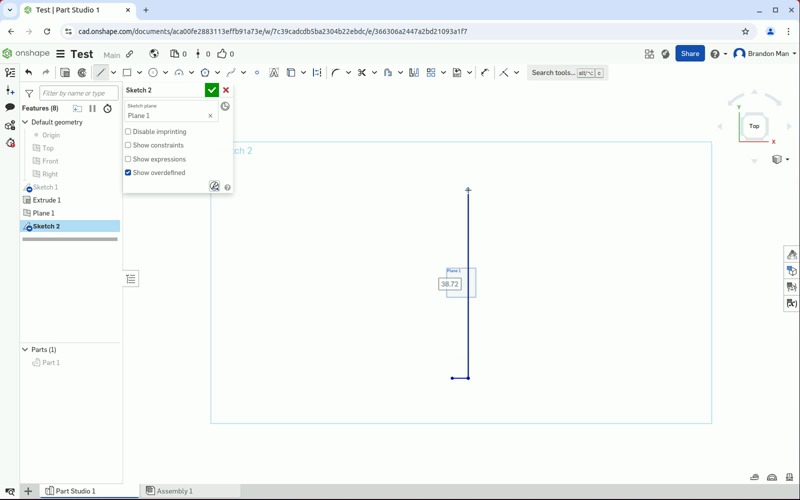
mouse_move(498, 189)
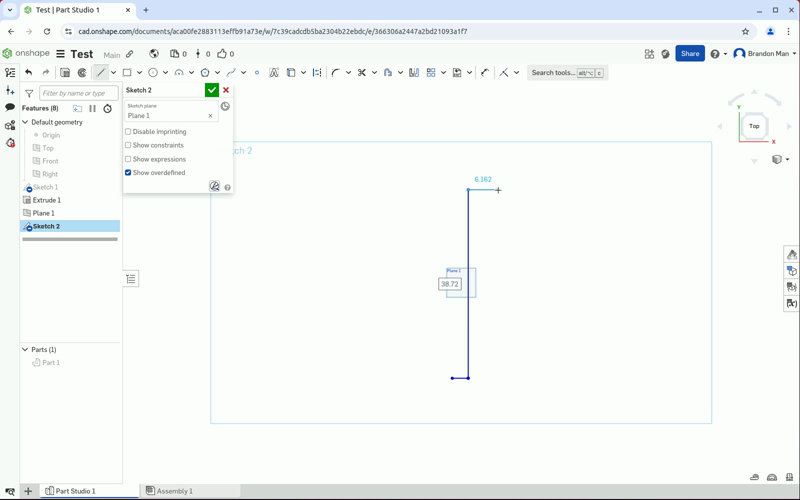
mouse_move(452, 189)
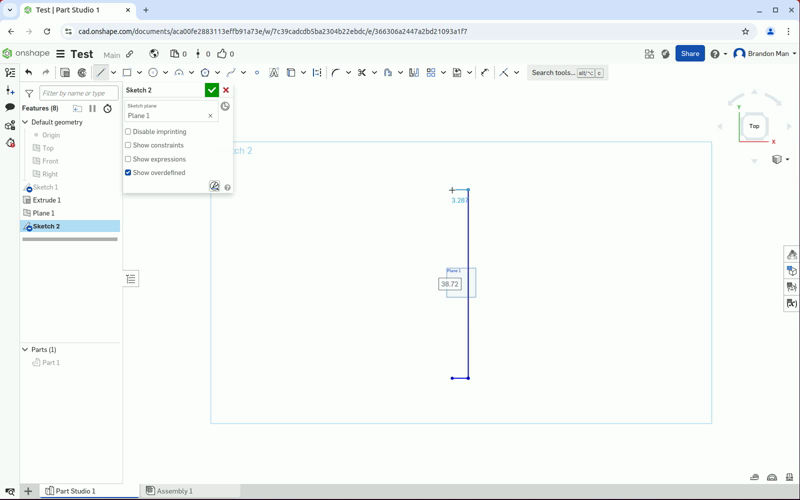
click(452, 189)
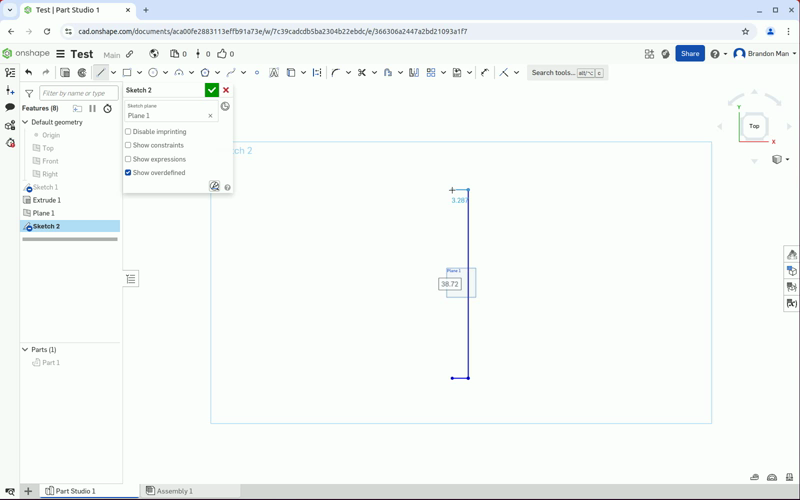
key_up(shift)
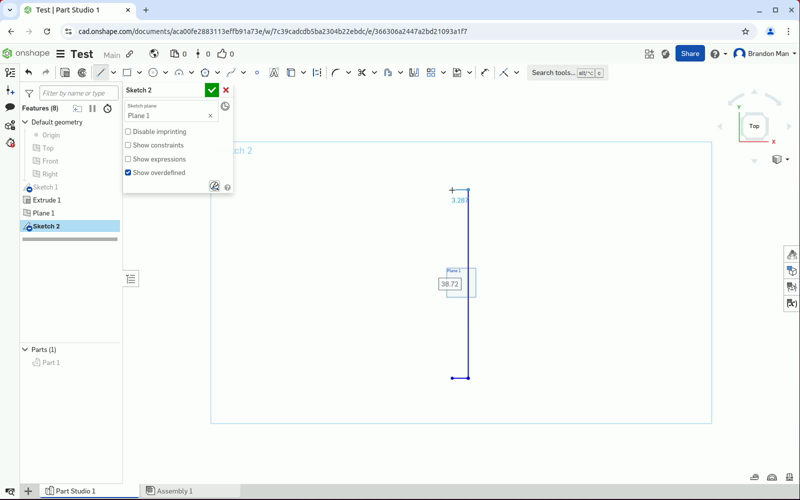
key_down(shift)
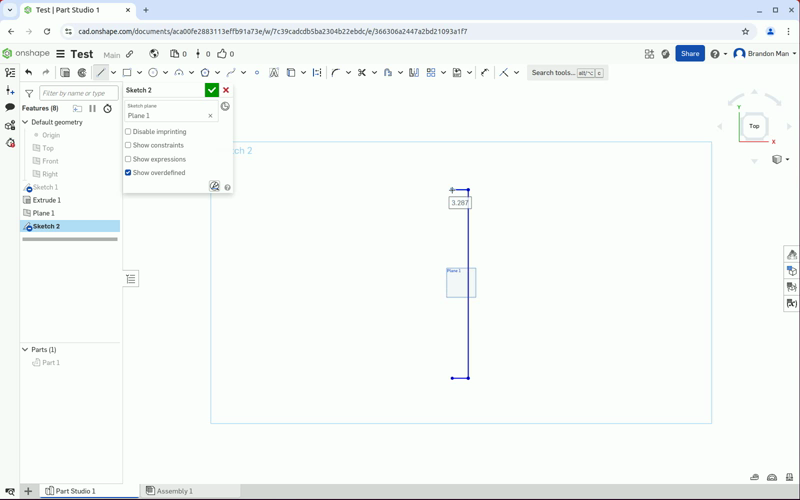
mouse_move(452, 378)
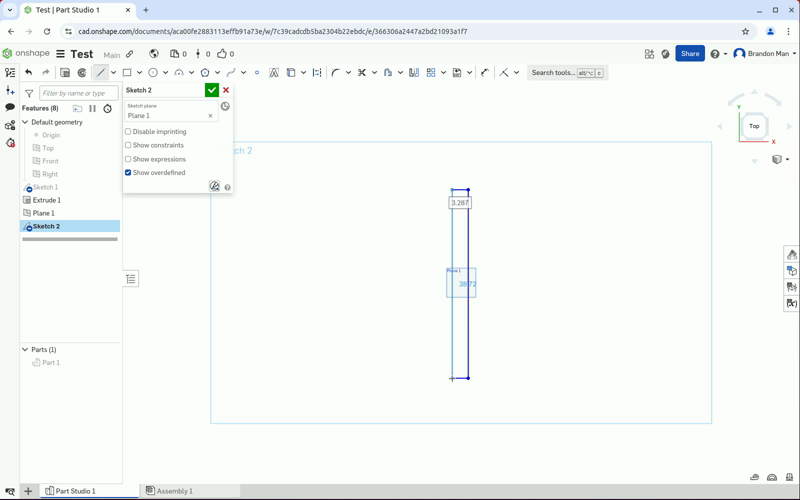
key_up(shift)
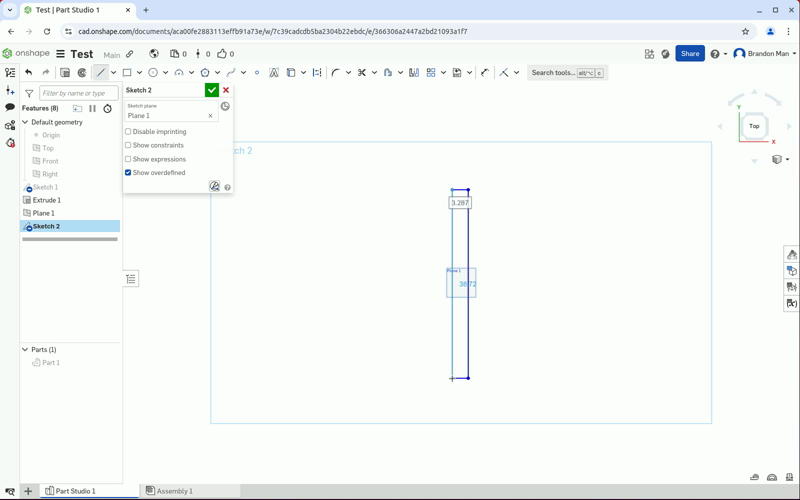
click(452, 378)
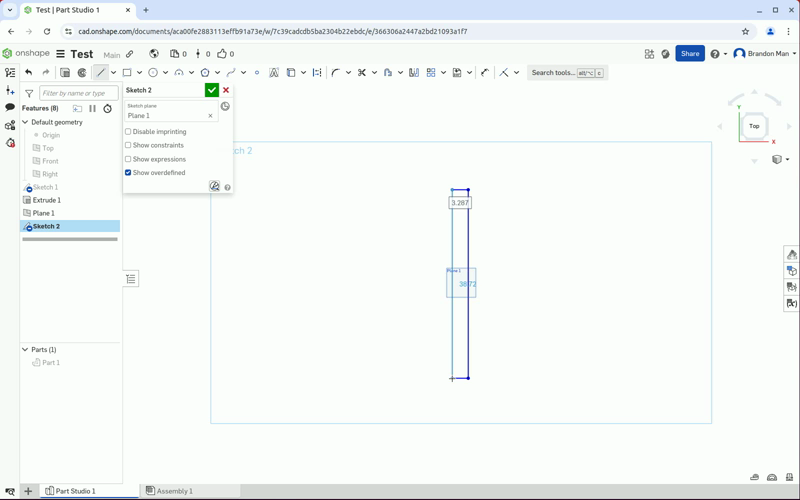
key(esc)
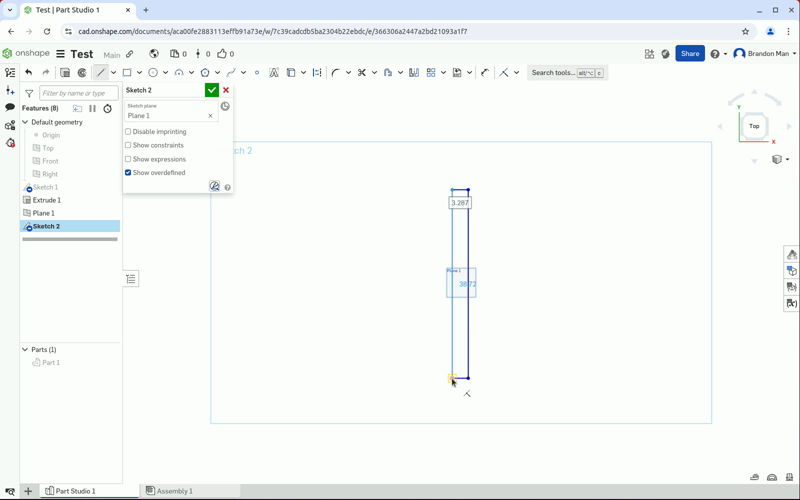
mouse_move(459, 308)
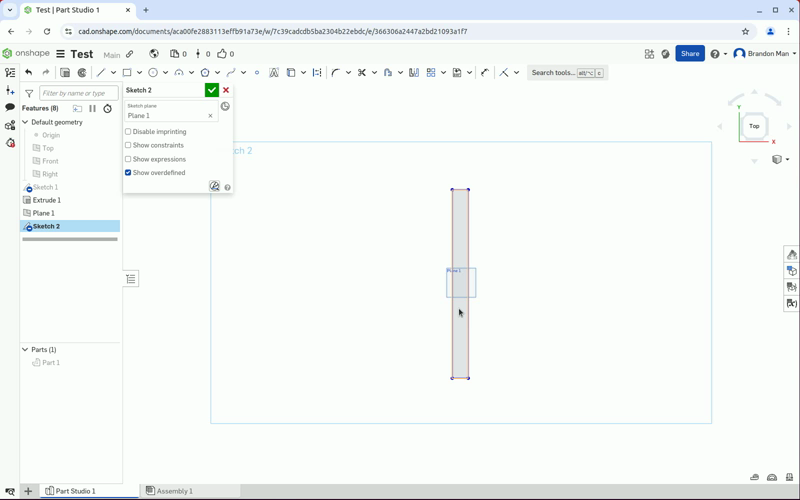
click(459, 308)
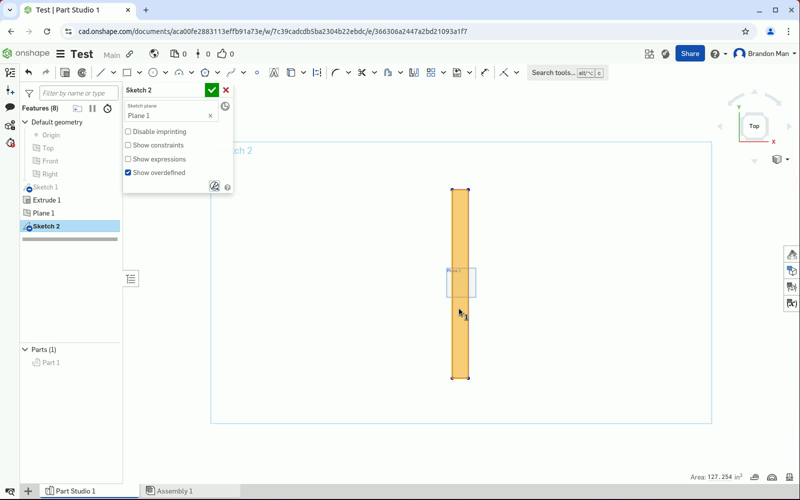
mouse_move(73, 352)
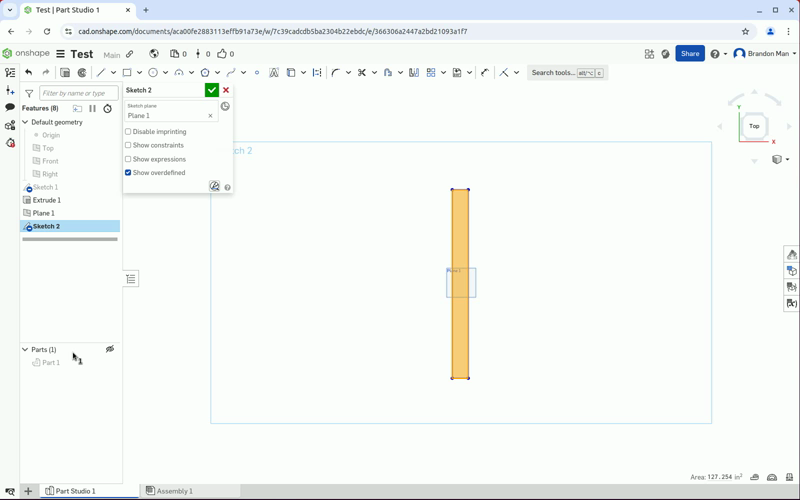
key(shift+y)
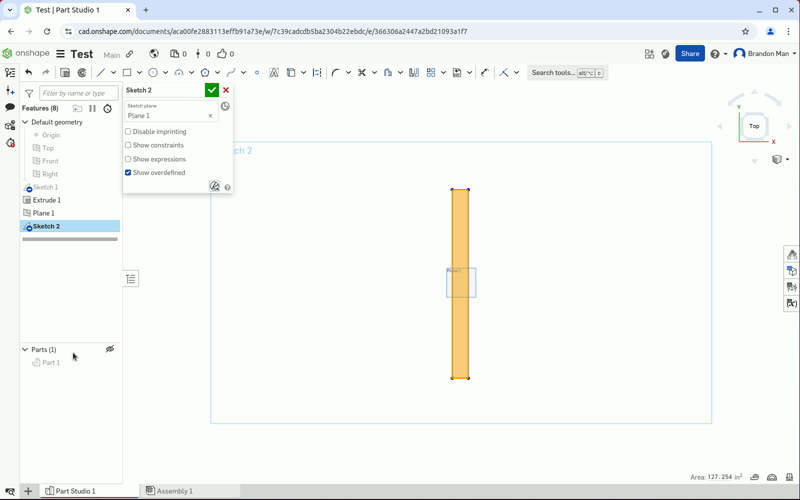
key(shift+e)
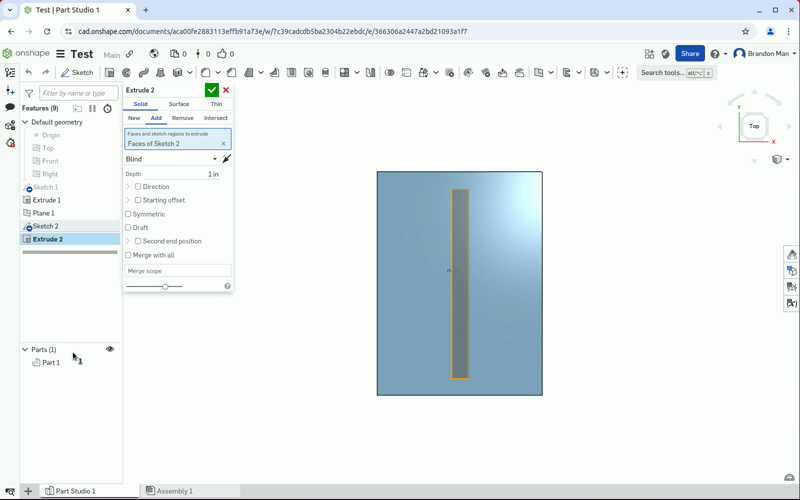
mouse_move(143, 106)
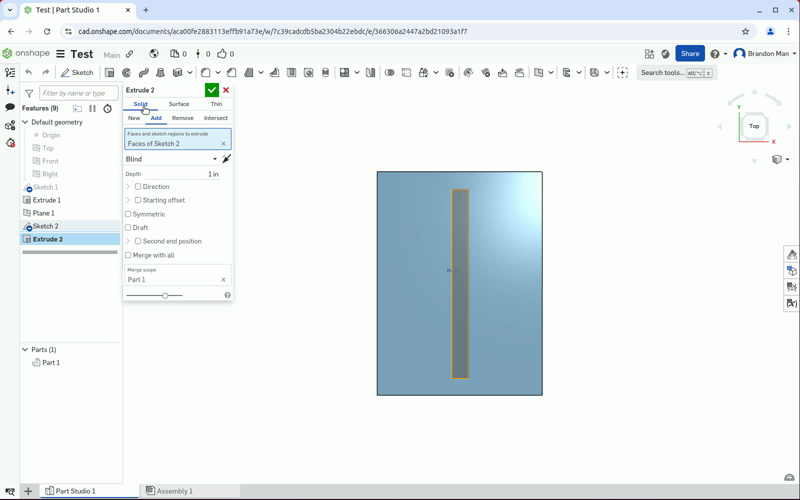
click(143, 106)
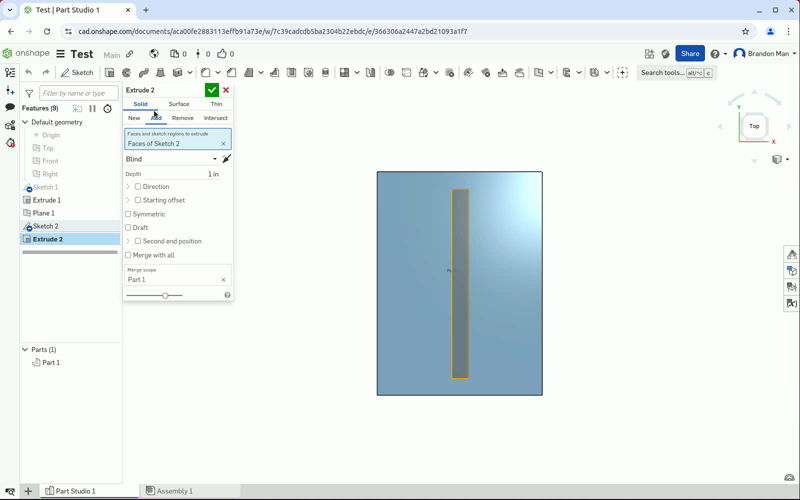
mouse_move(186, 120)
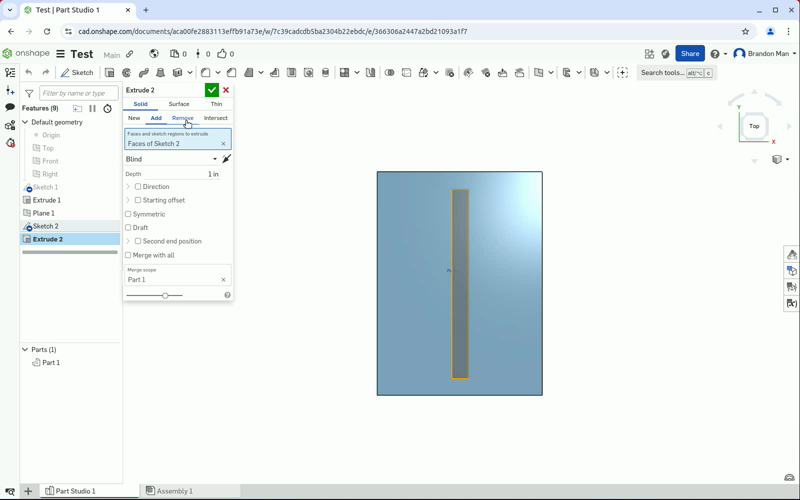
click(186, 120)
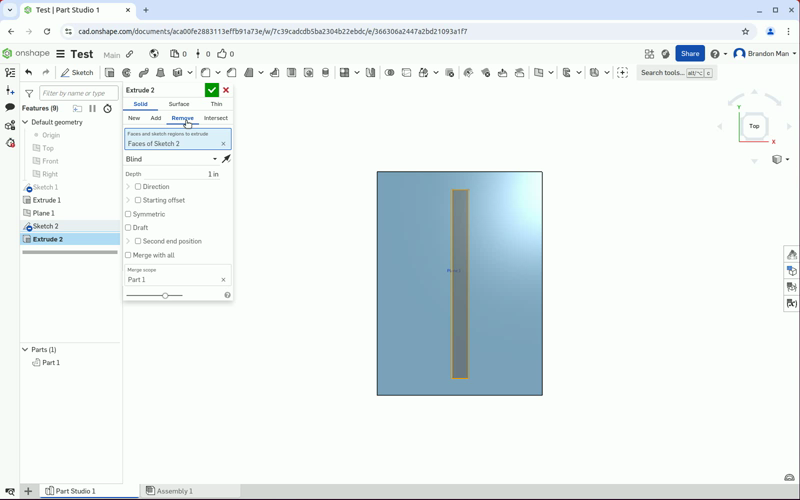
key(tab, 4)
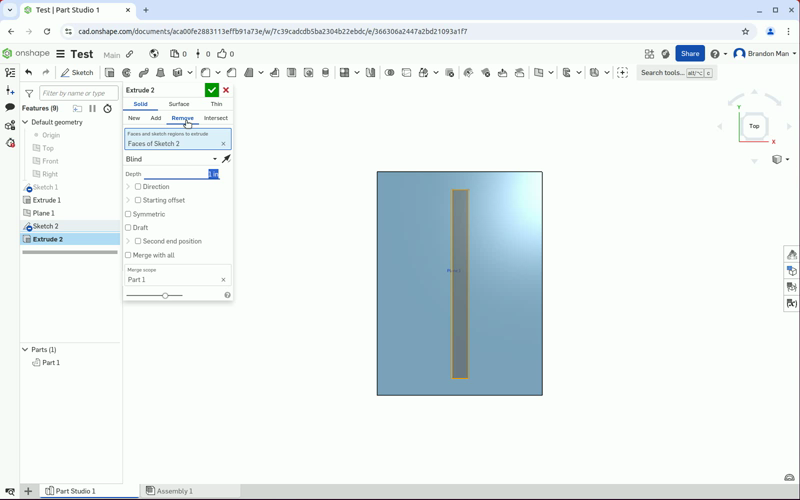
text(3.129)
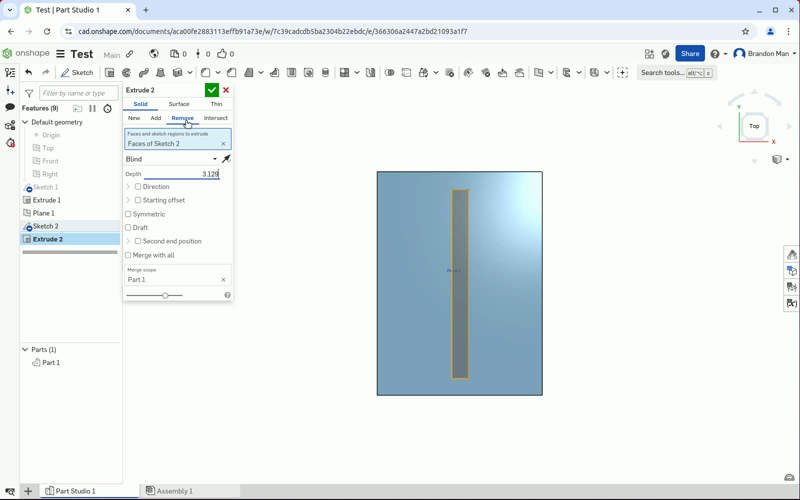
key(tab, 6)
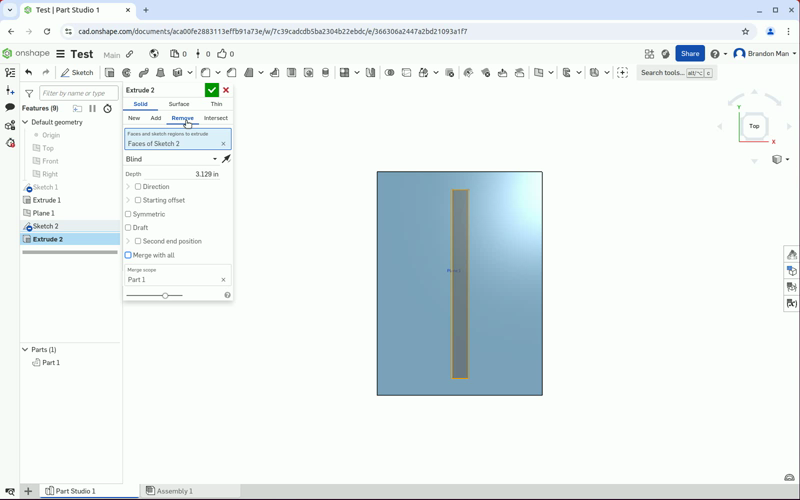
key(space)
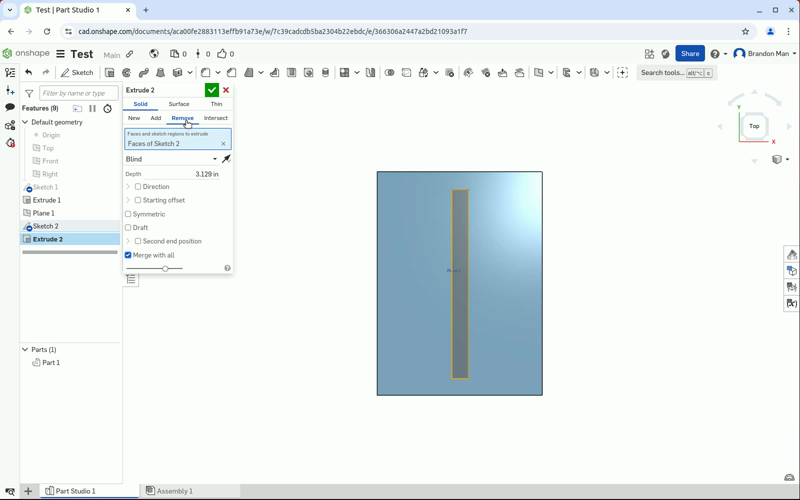
key(enter)
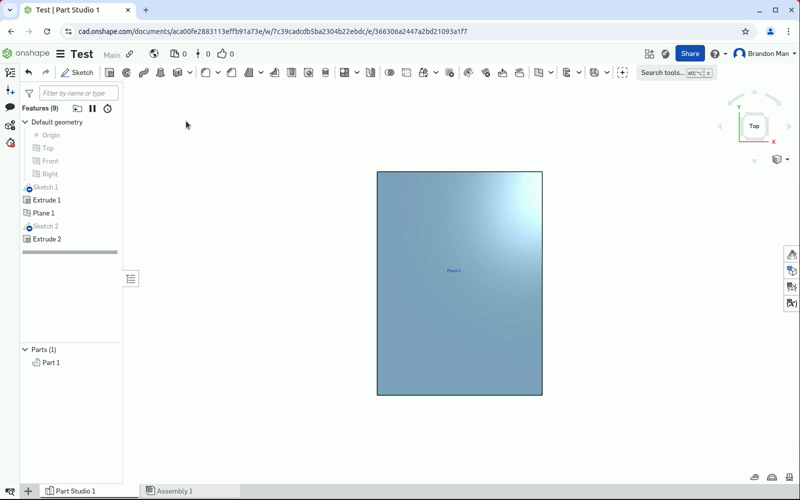
key(shift+h)
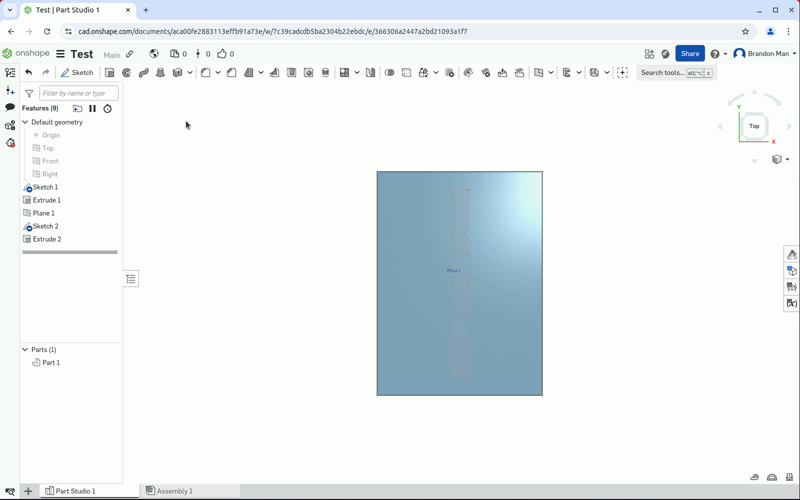
key(shift+h)
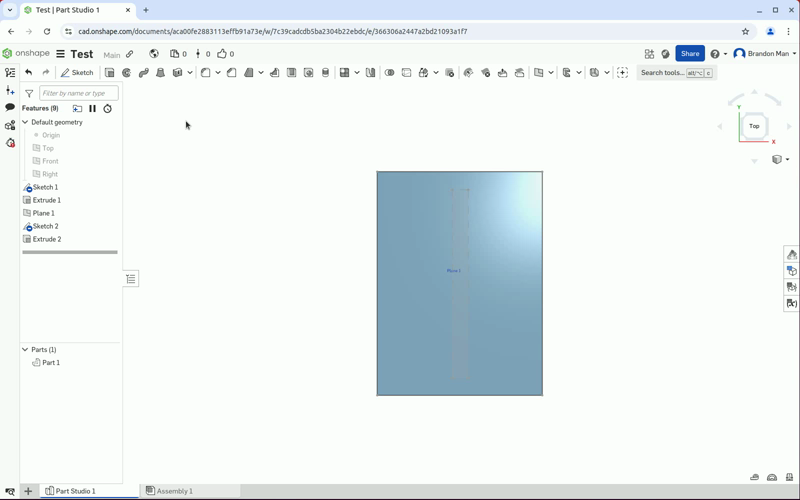
key(shift+7)
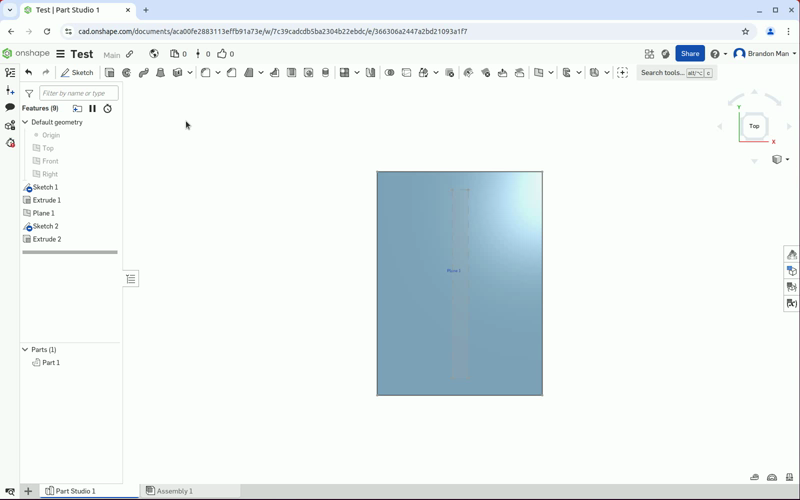
key(up, 3)
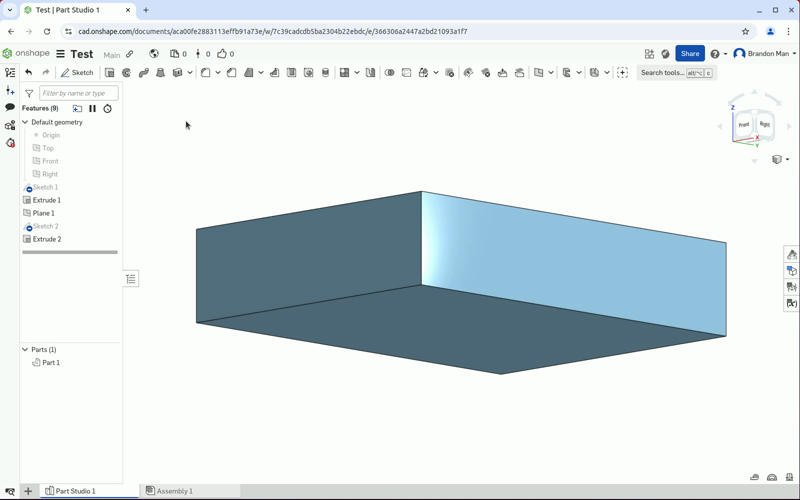
key(left, 3)
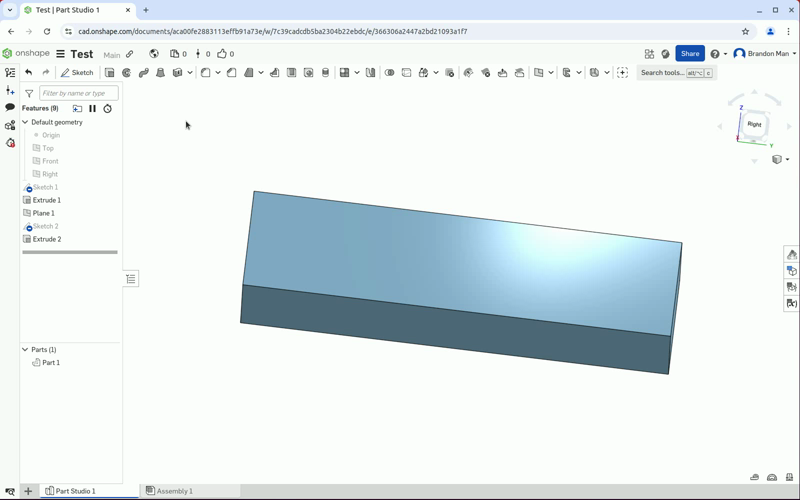
key(right, 3)
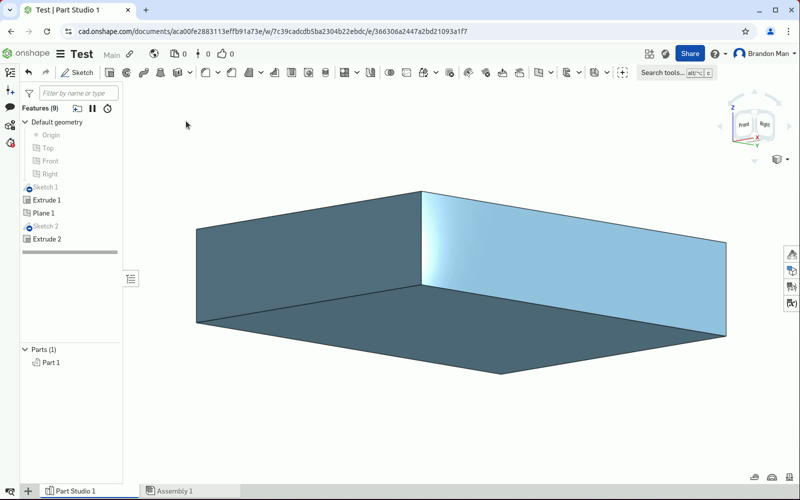
key(down, 3)
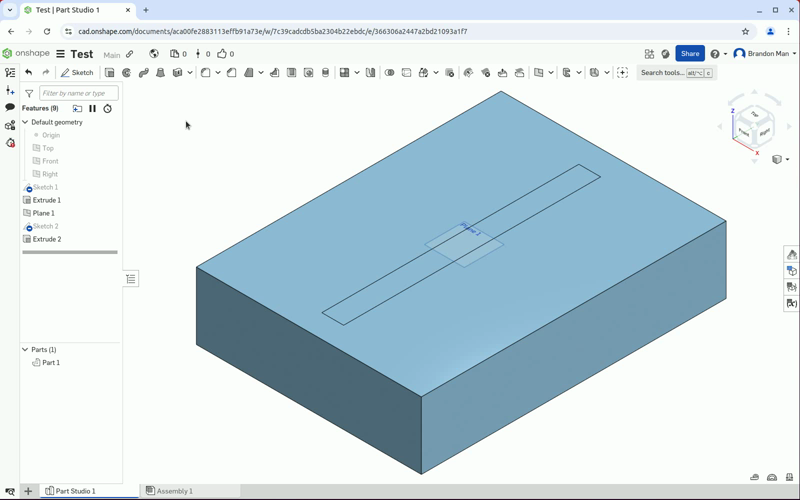
mouse_move(73, 189)
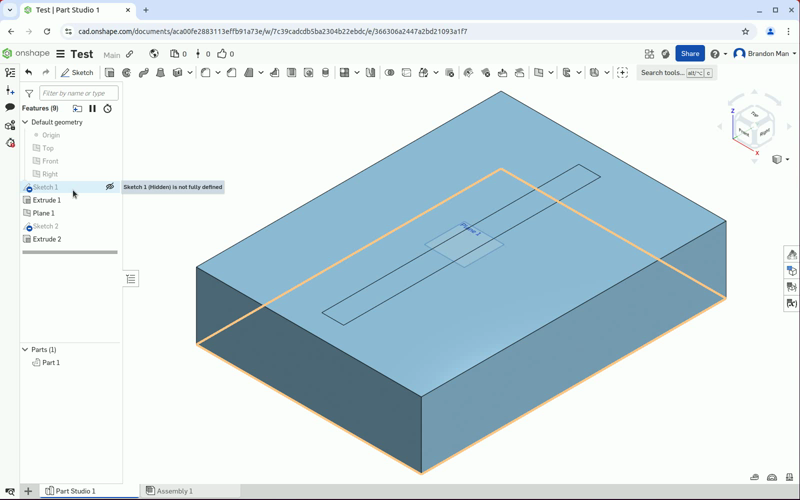
click(73, 189)